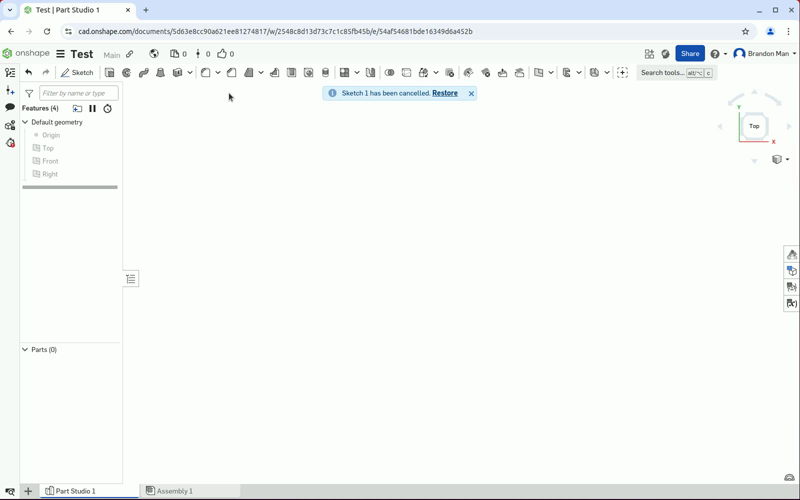
key(shift+h)
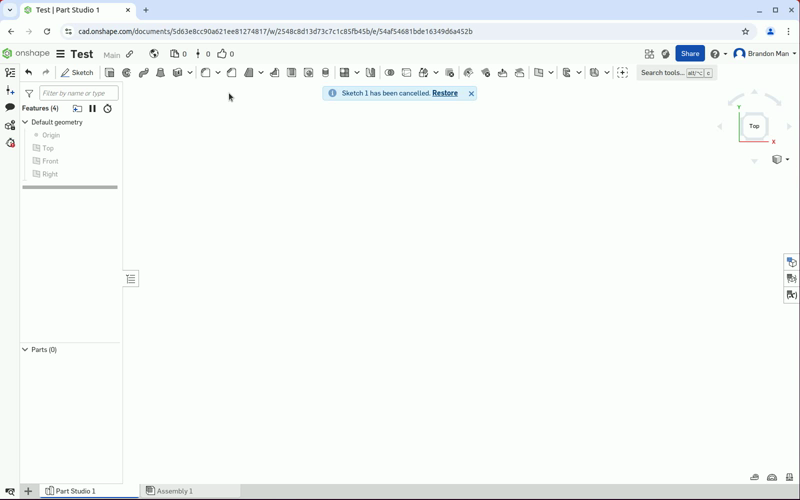
mouse_move(73, 352)
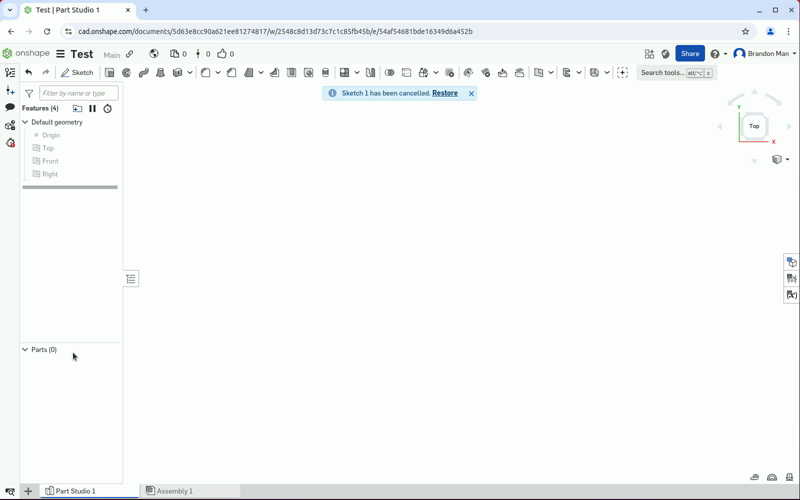
key(y)
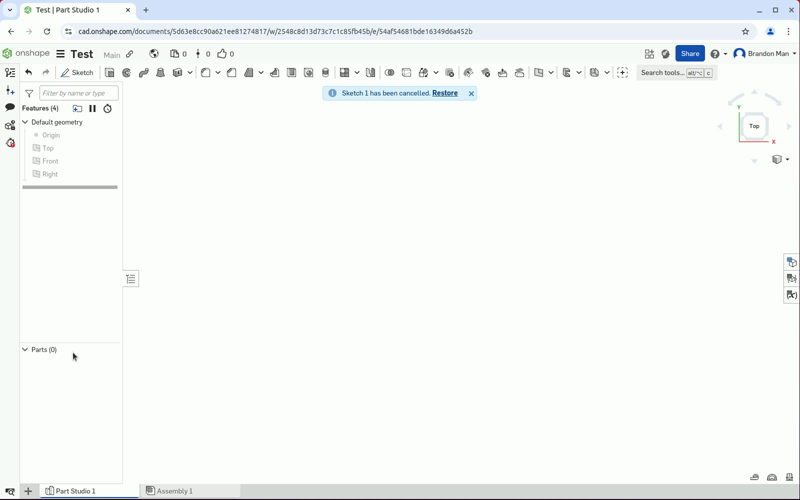
key(shift+p)
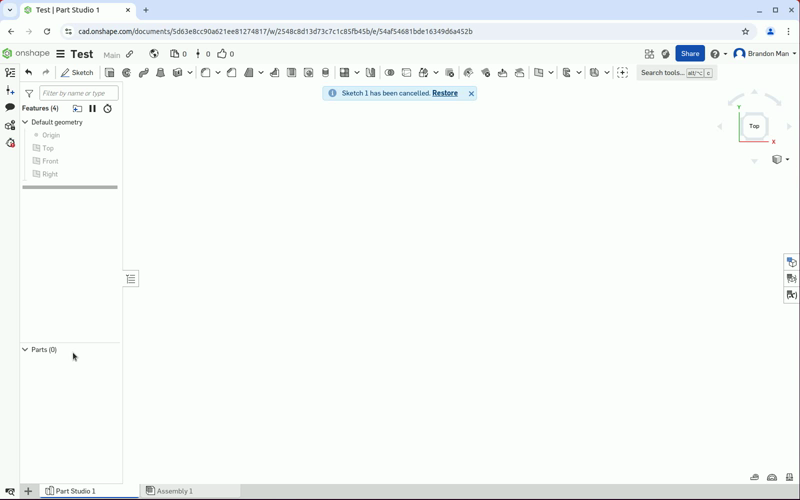
key(space)
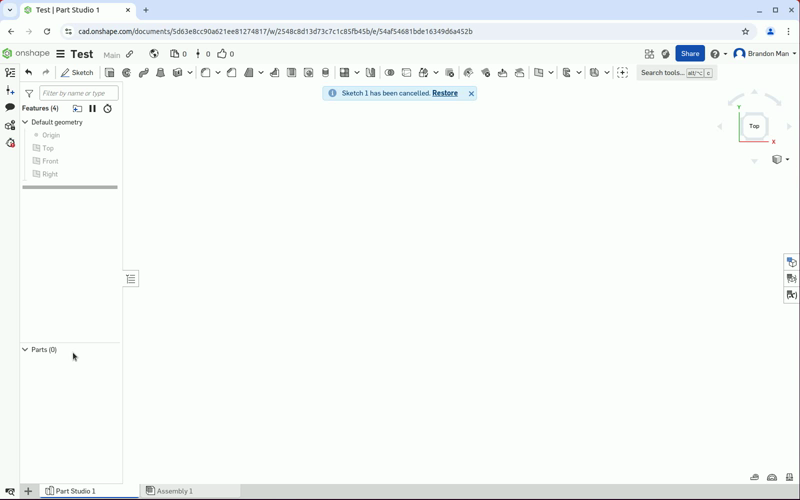
key_down(shift)
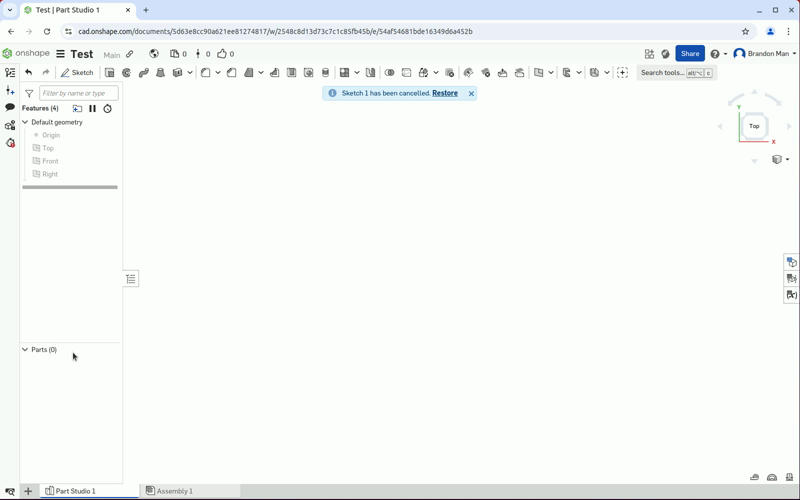
key(up)
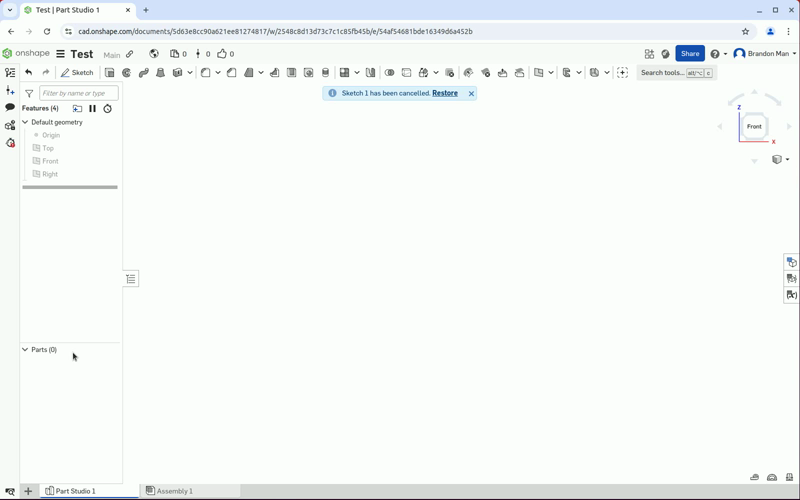
key_up(shift)
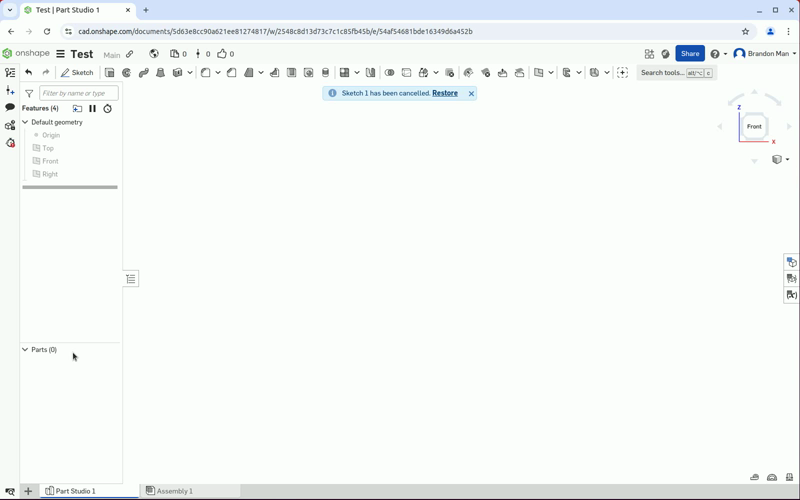
key(space)
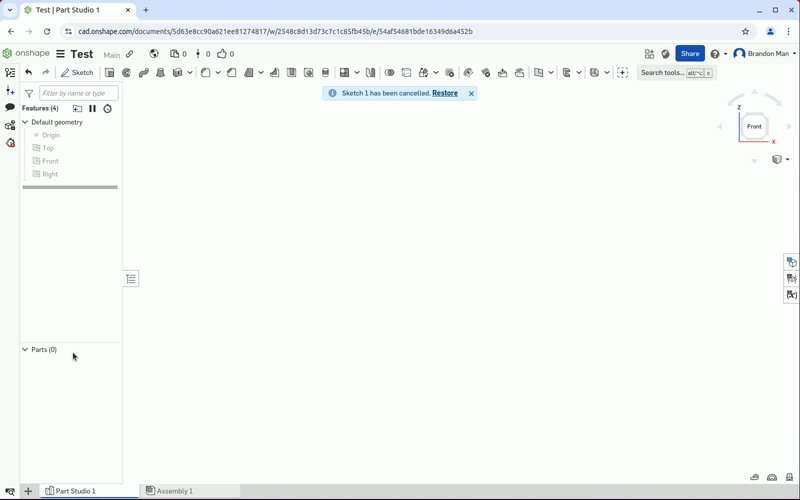
key_down(shift)
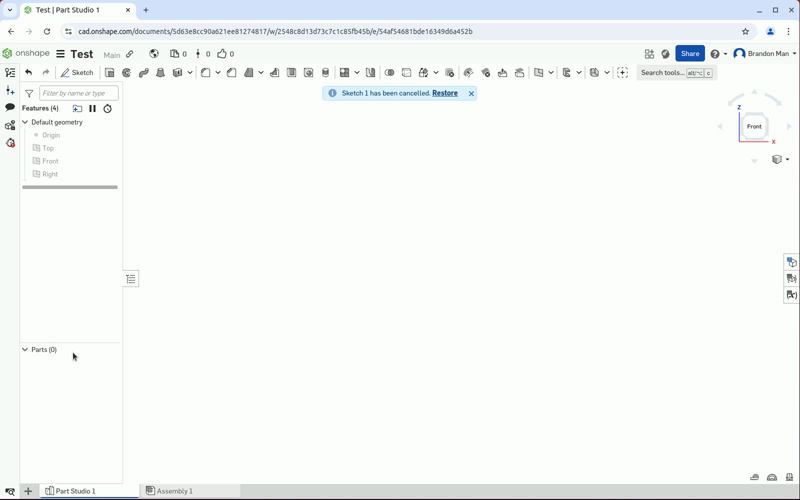
key(left)
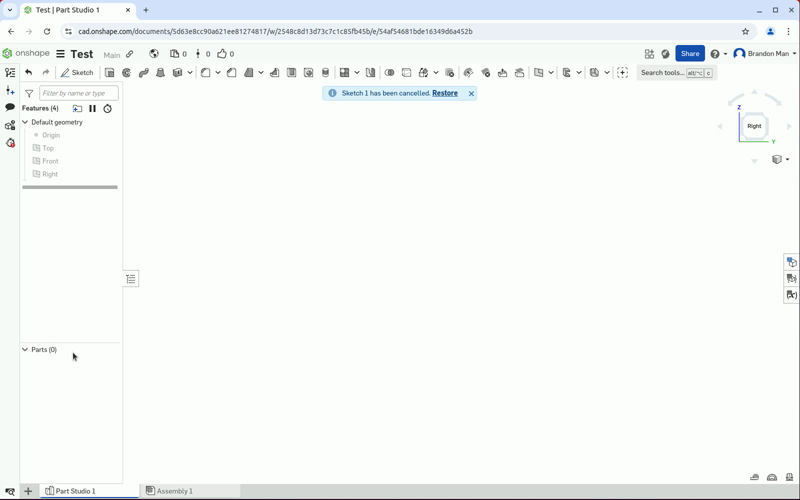
key_up(shift)
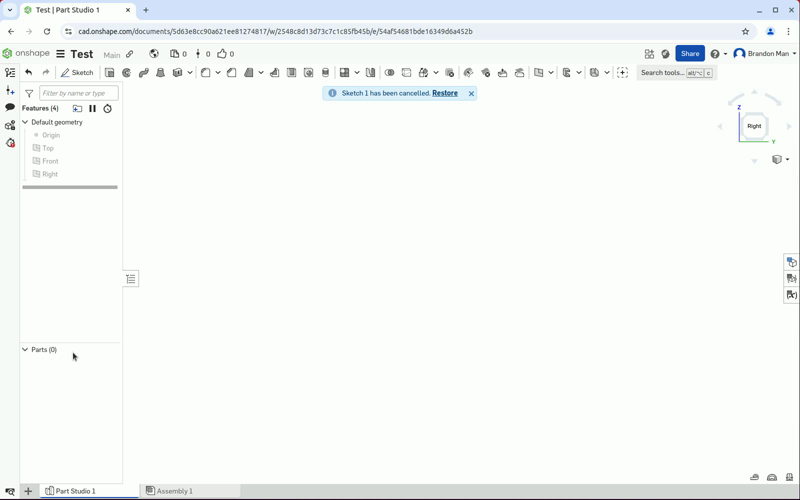
mouse_move(73, 352)
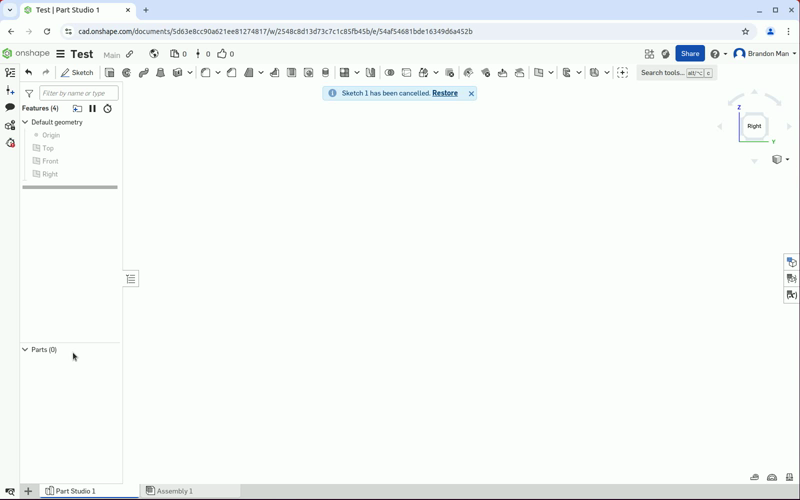
key(shift+y)
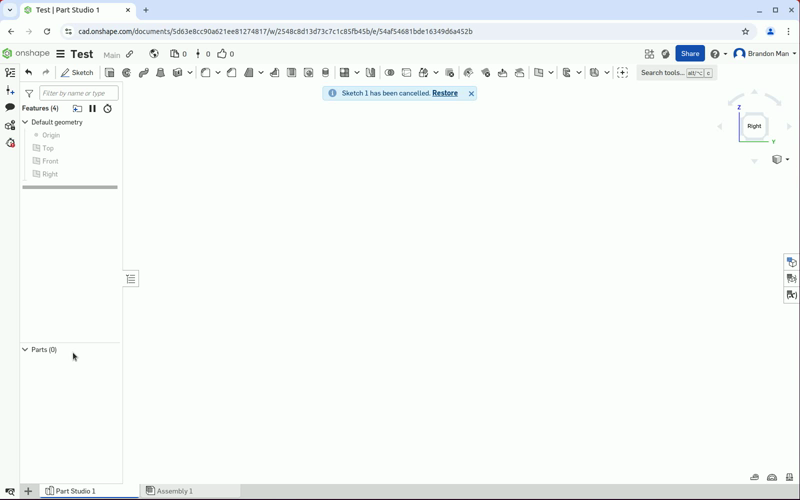
key(shift+s)
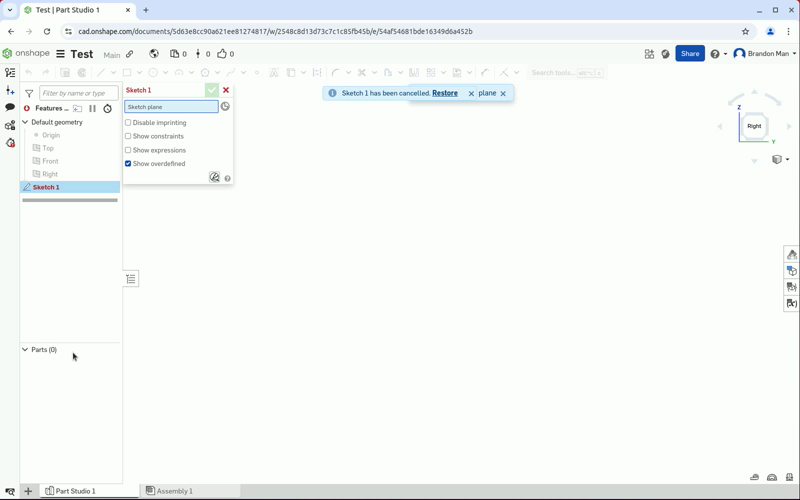
mouse_move(73, 176)
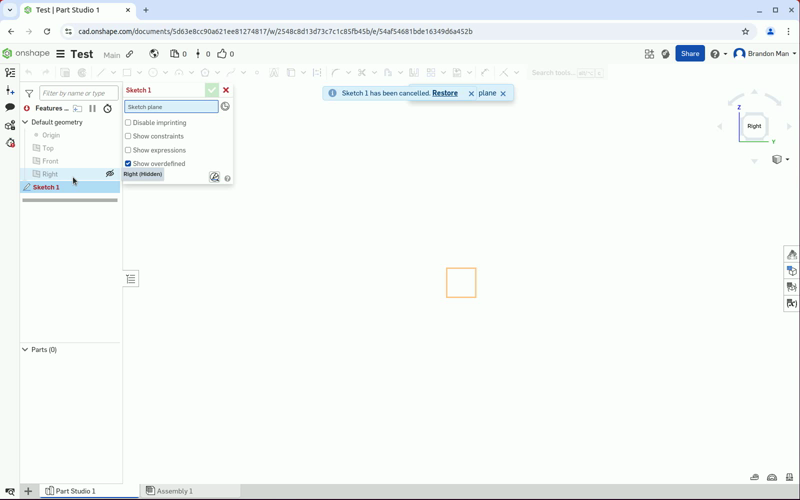
click(73, 176)
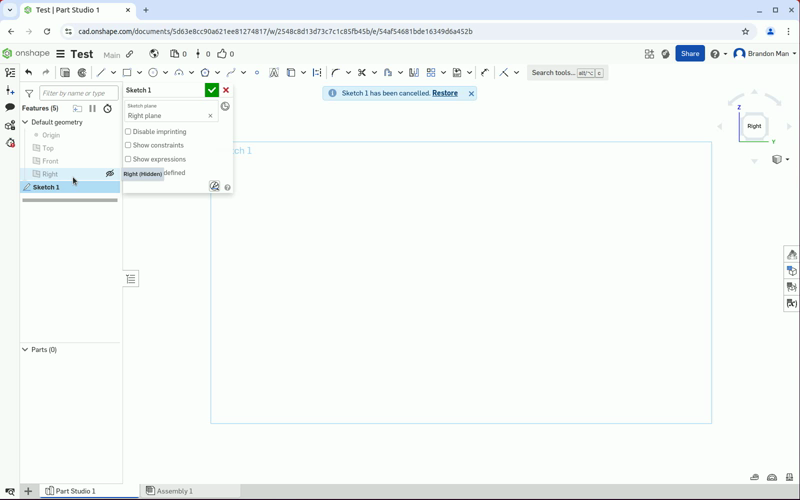
mouse_move(73, 352)
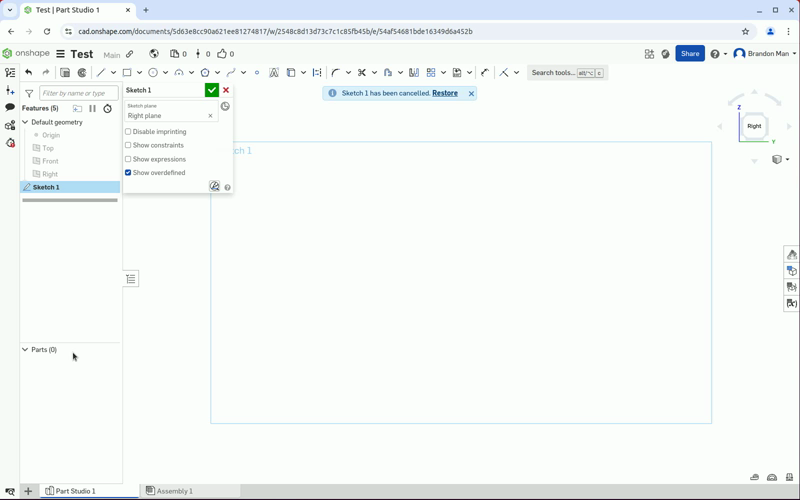
key(y)
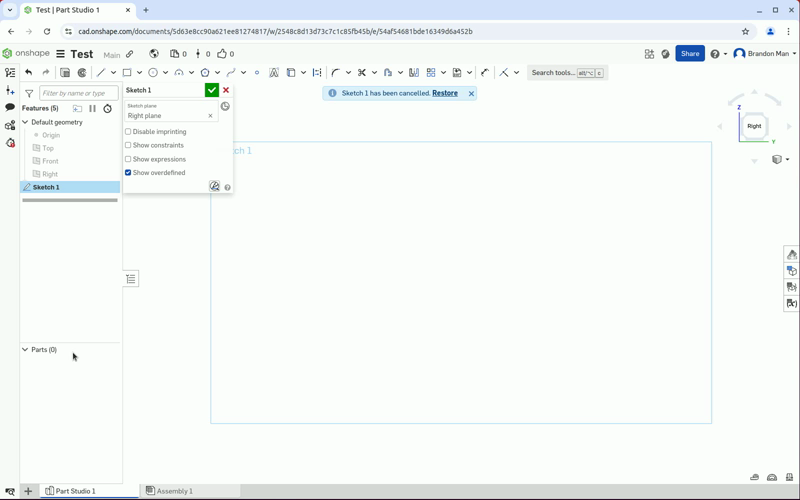
key(l)
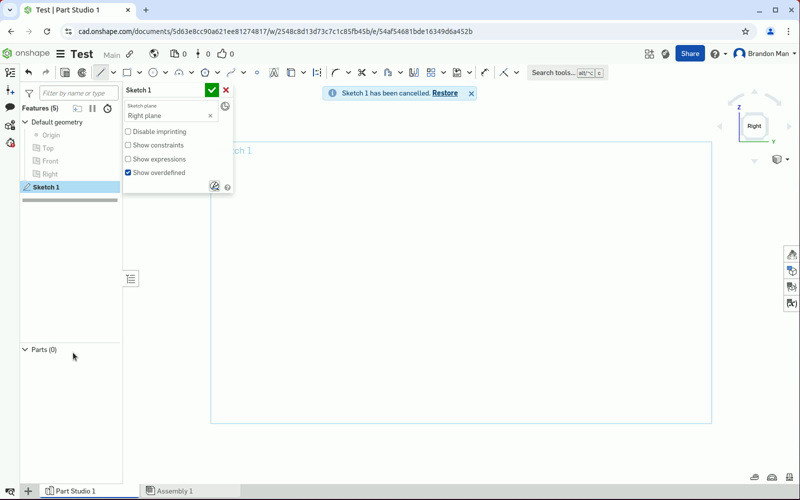
key_down(shift)
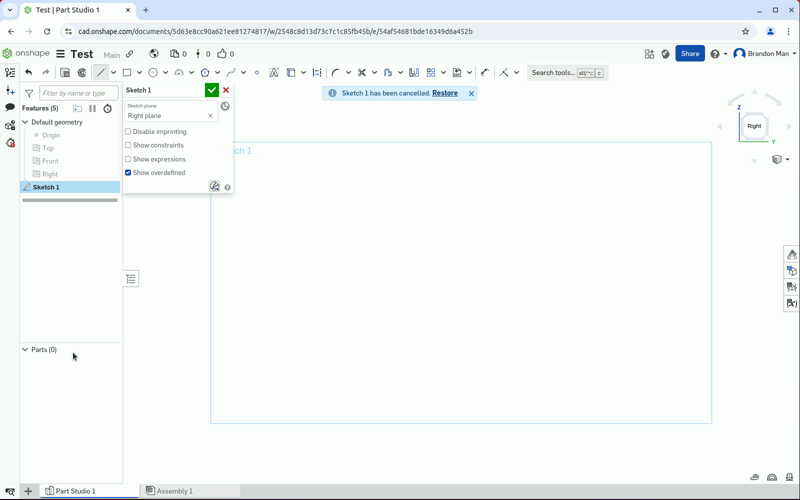
mouse_move(370, 319)
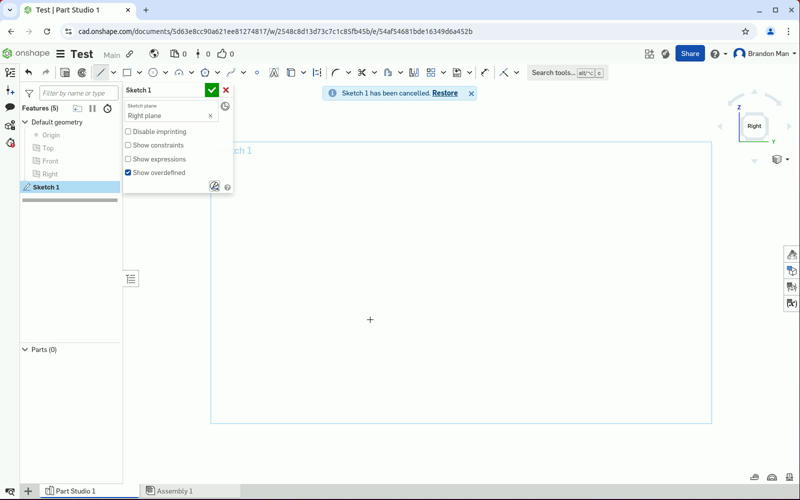
click(370, 319)
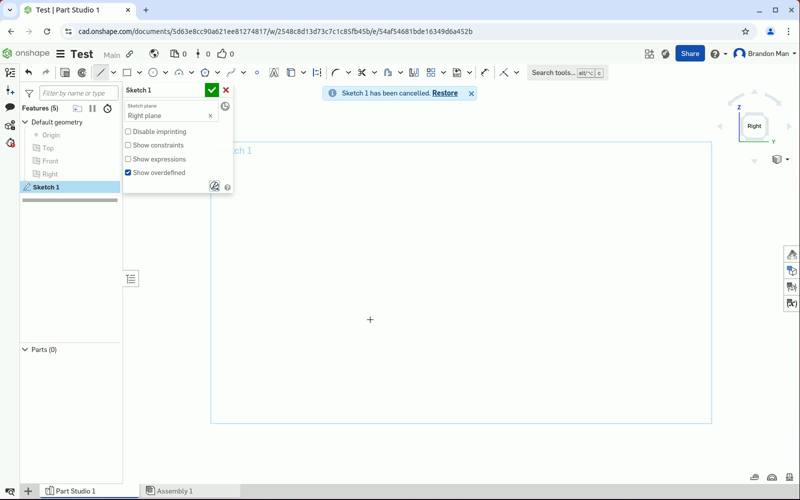
key_up(shift)
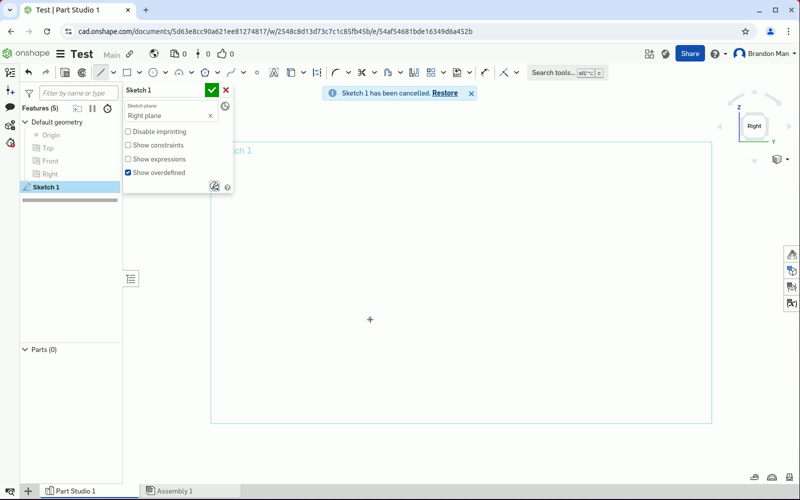
key_down(shift)
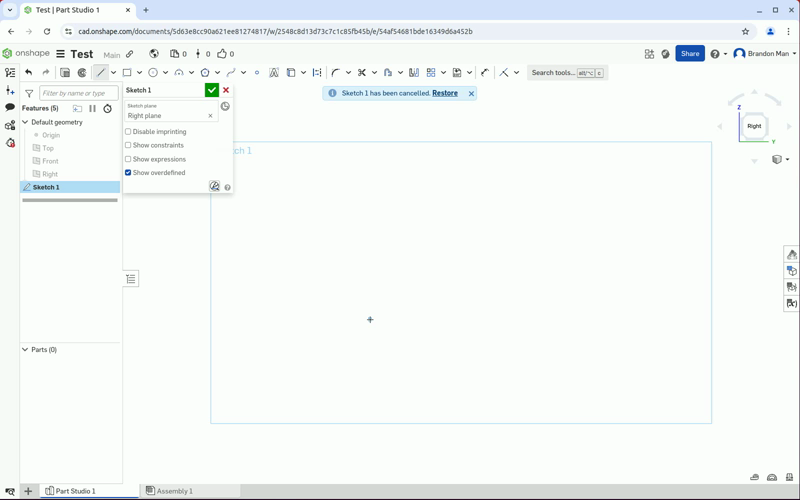
mouse_move(455, 234)
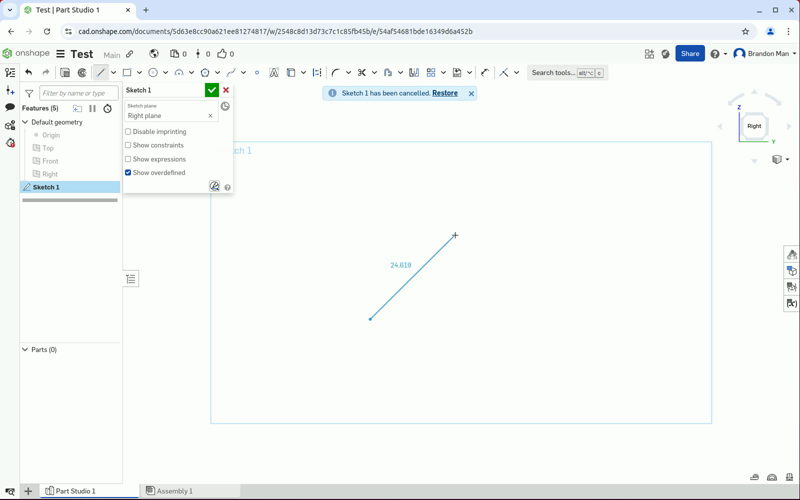
click(455, 234)
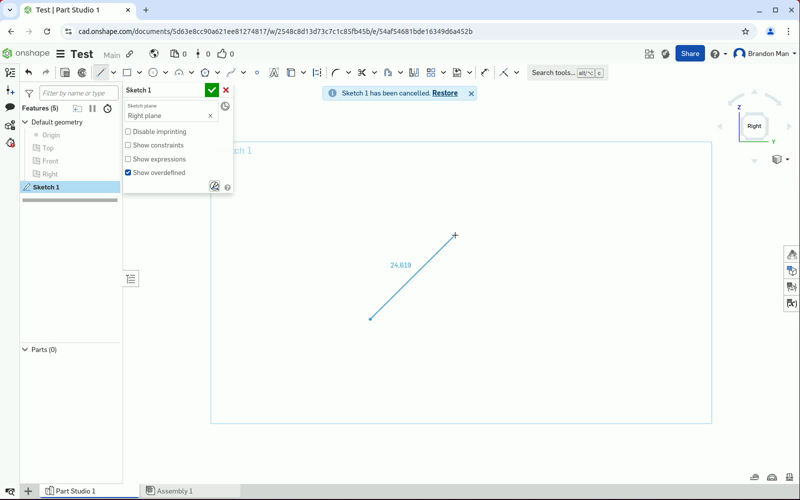
key_up(shift)
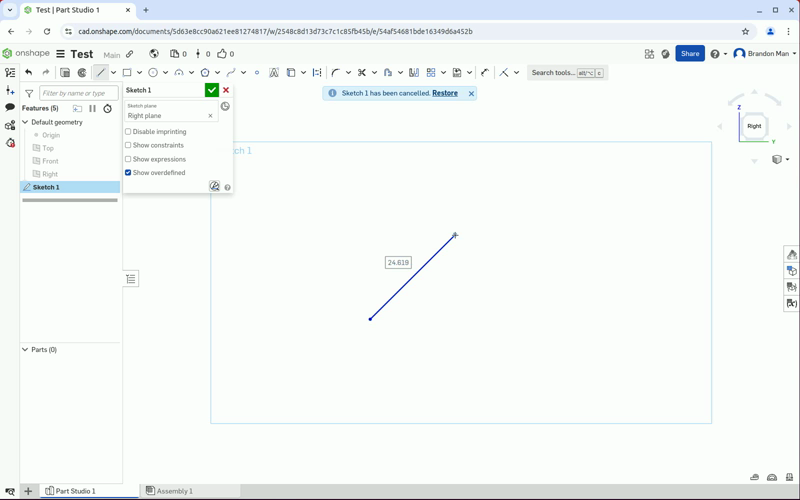
key_down(shift)
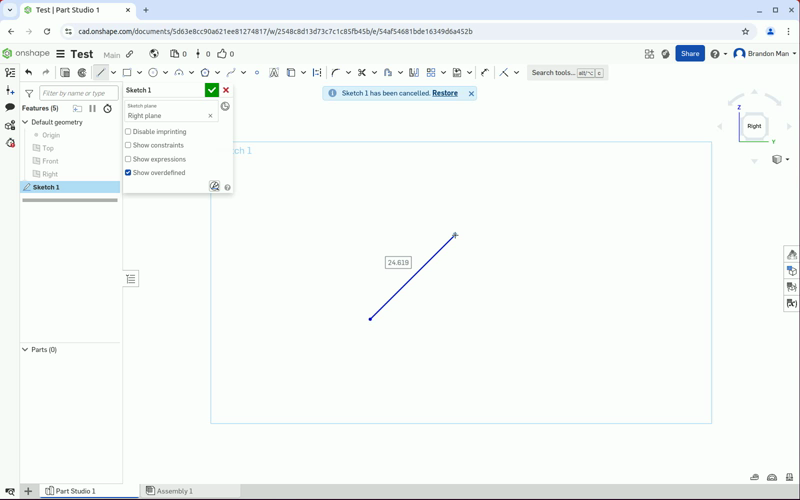
mouse_move(370, 234)
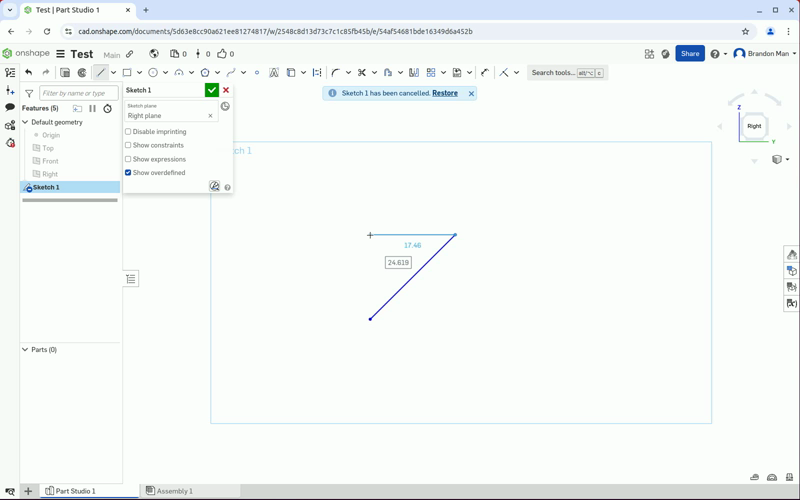
click(370, 234)
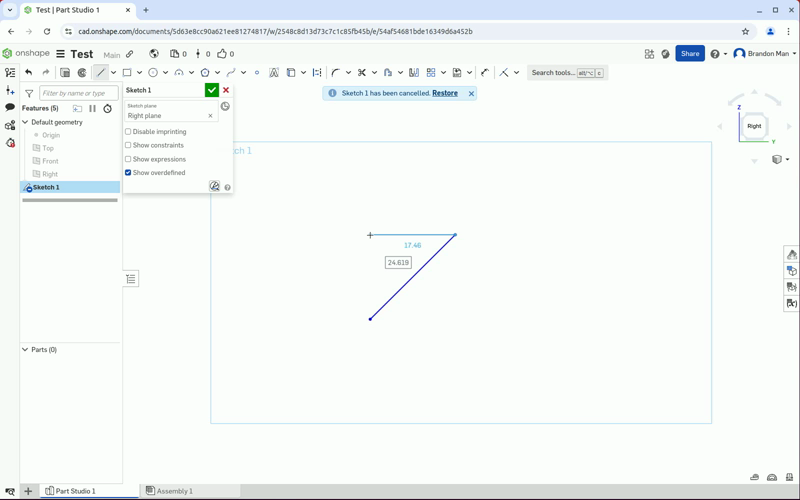
key_up(shift)
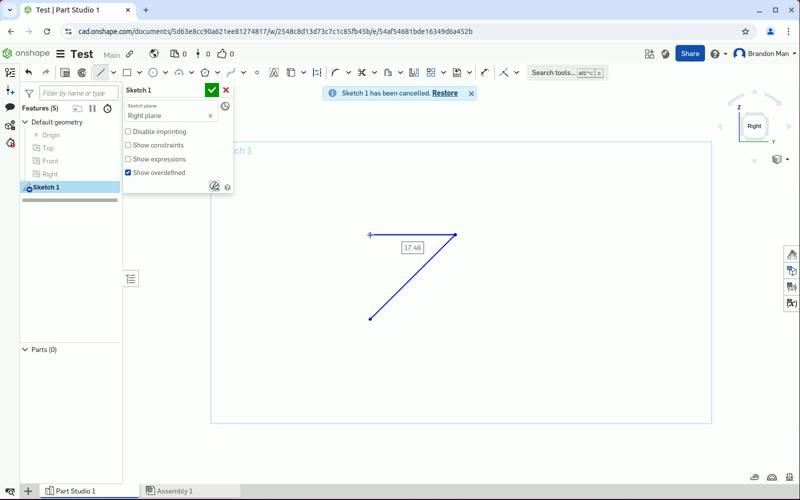
key_down(shift)
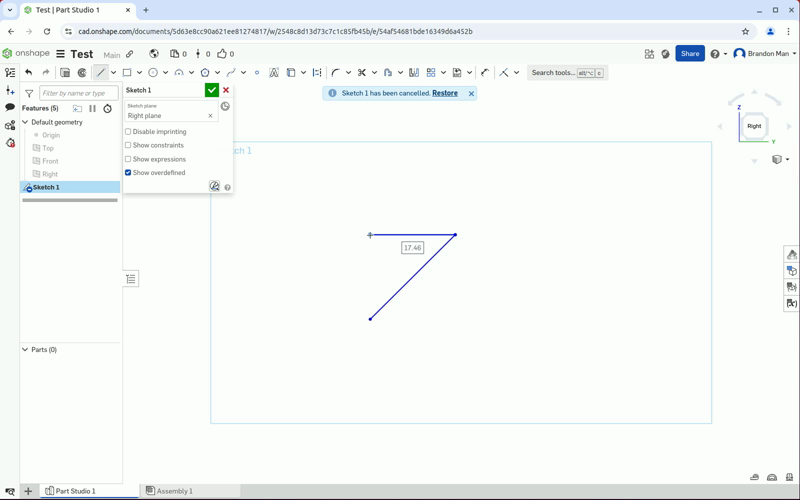
mouse_move(370, 319)
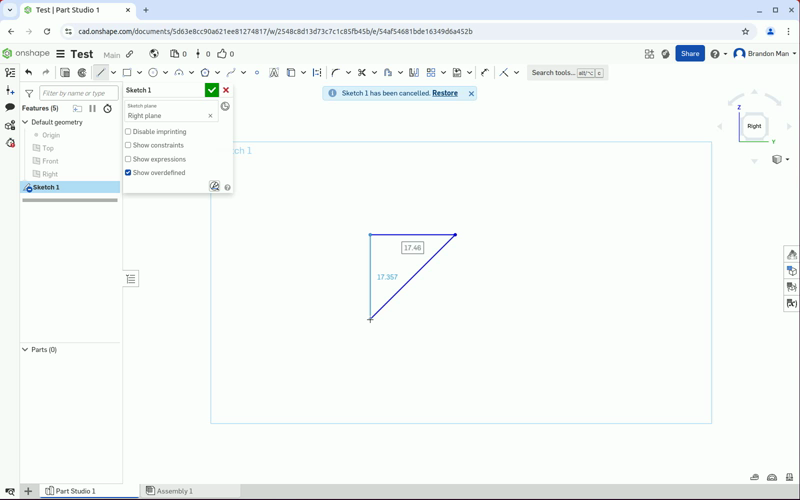
key_up(shift)
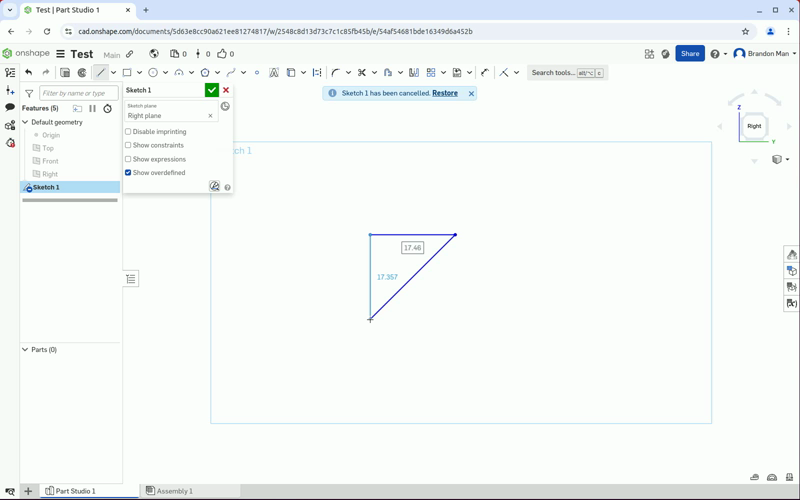
click(370, 319)
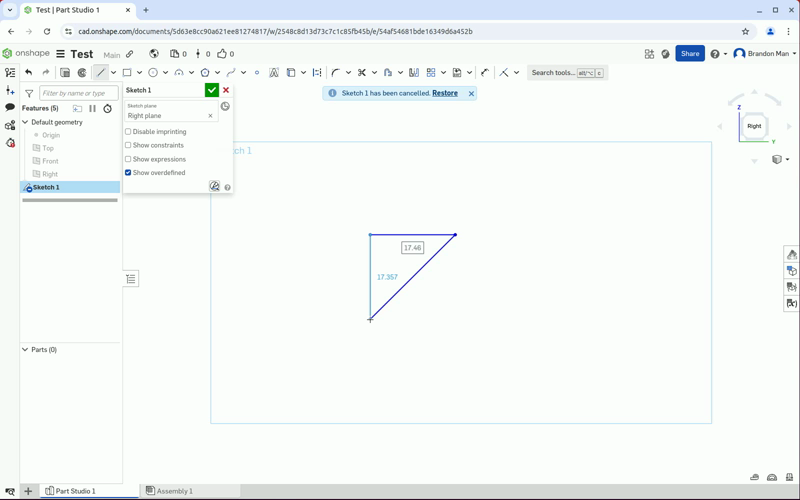
key(esc)
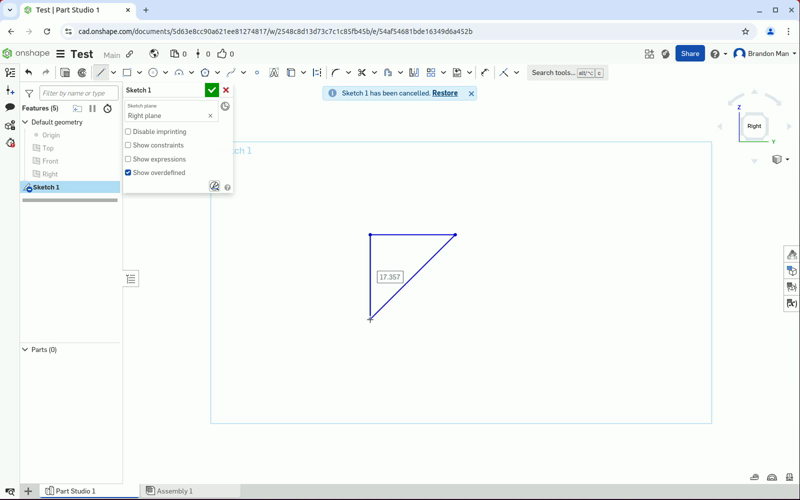
mouse_move(390, 276)
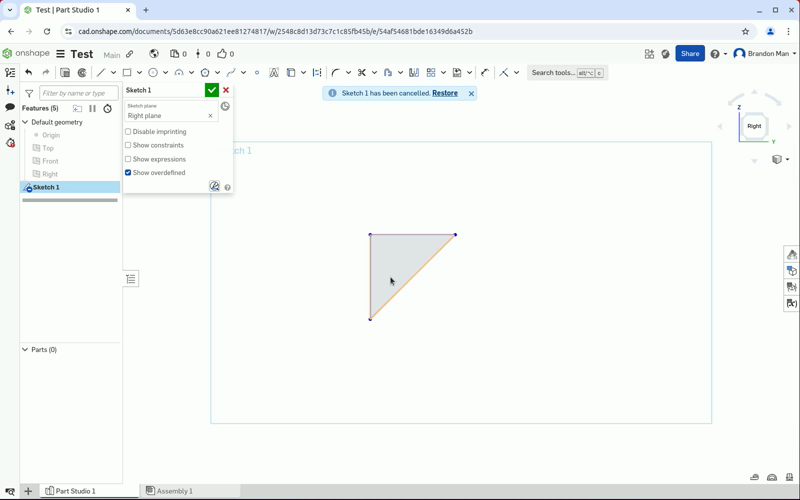
click(390, 276)
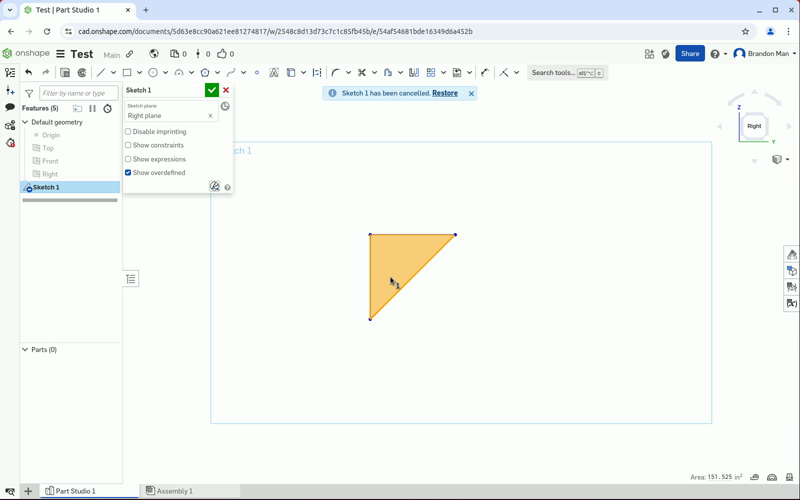
mouse_move(73, 352)
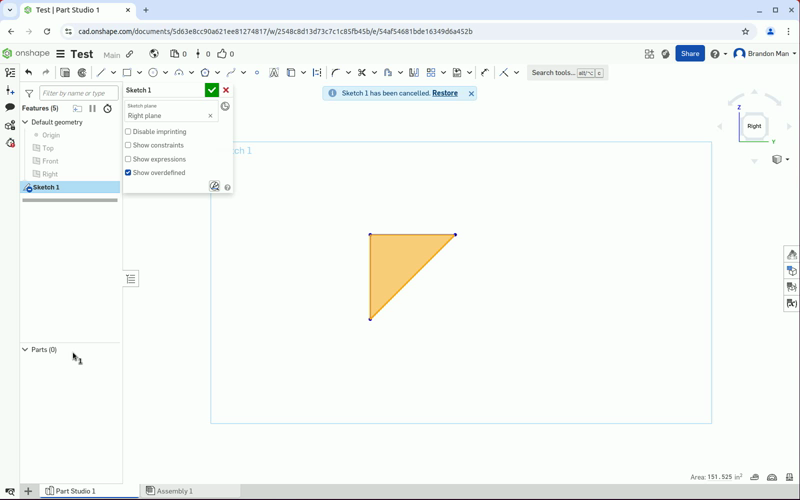
key(shift+y)
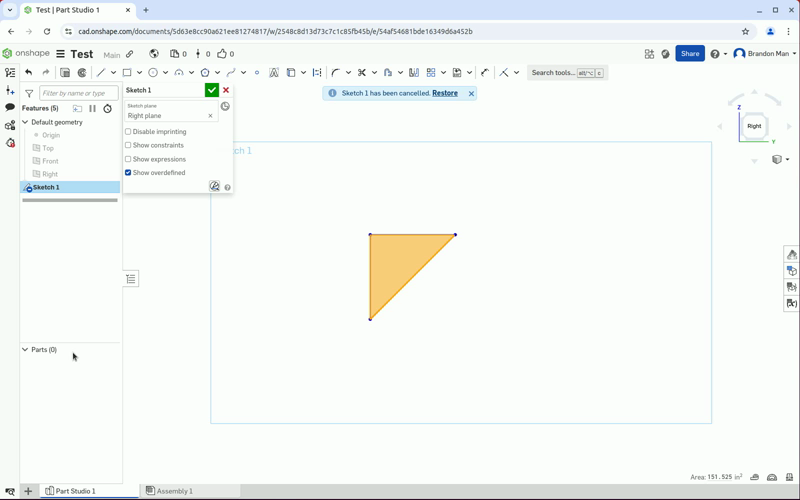
key(shift+e)
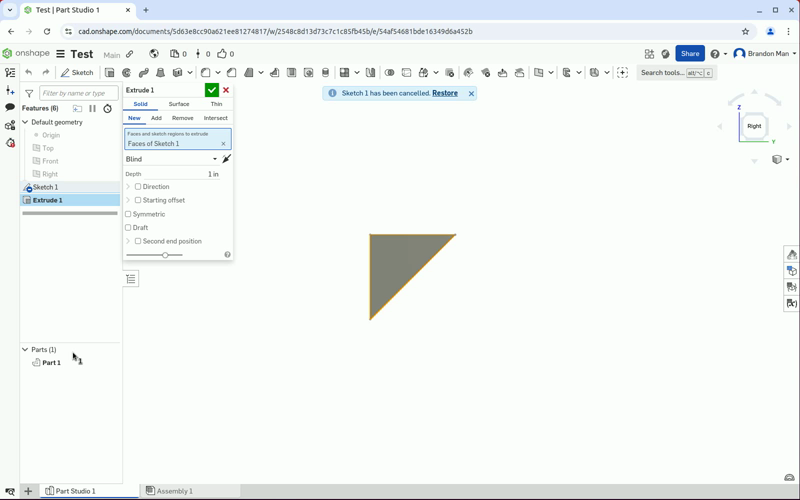
mouse_move(143, 106)
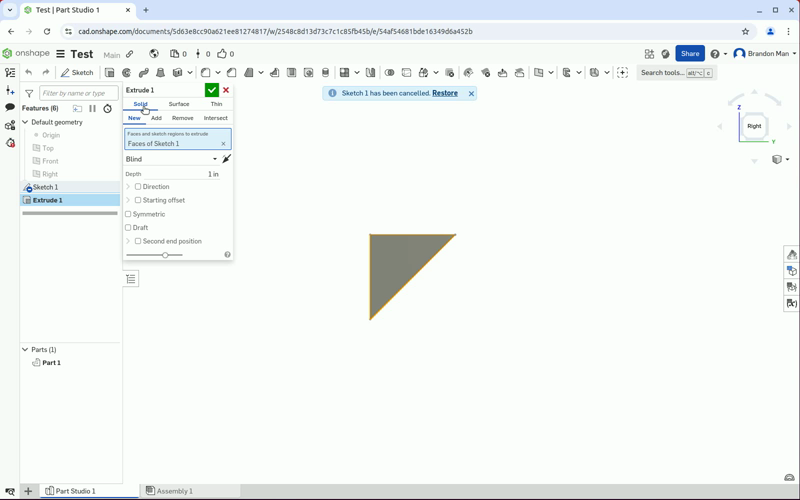
click(143, 106)
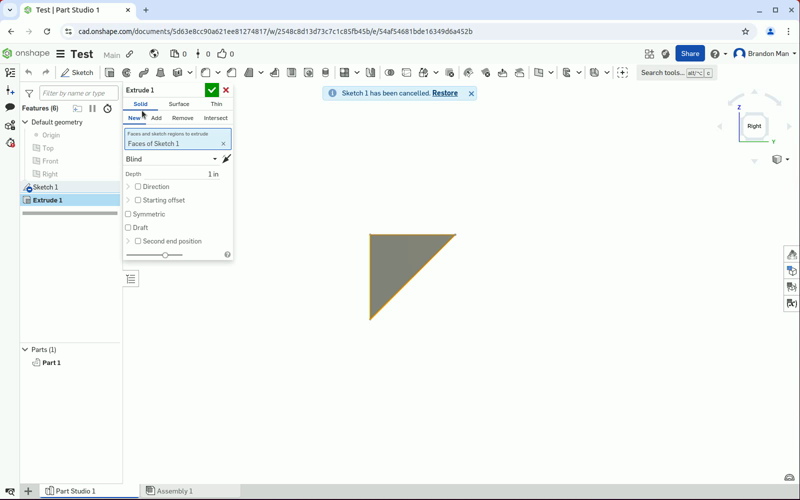
mouse_move(137, 120)
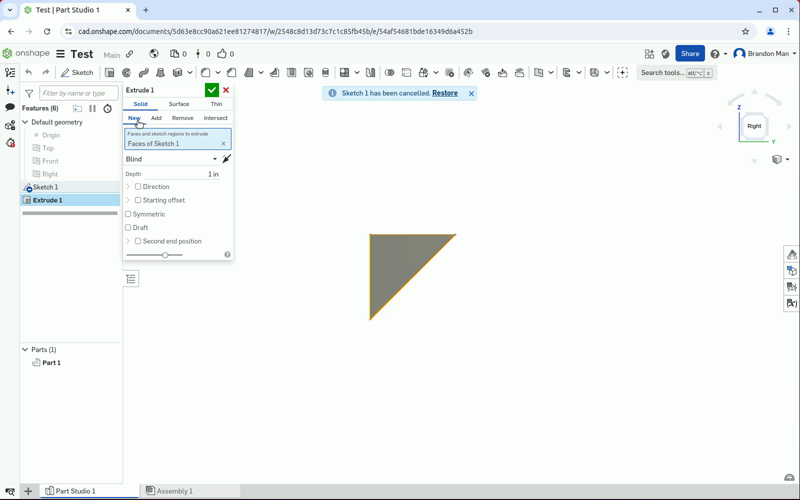
click(137, 120)
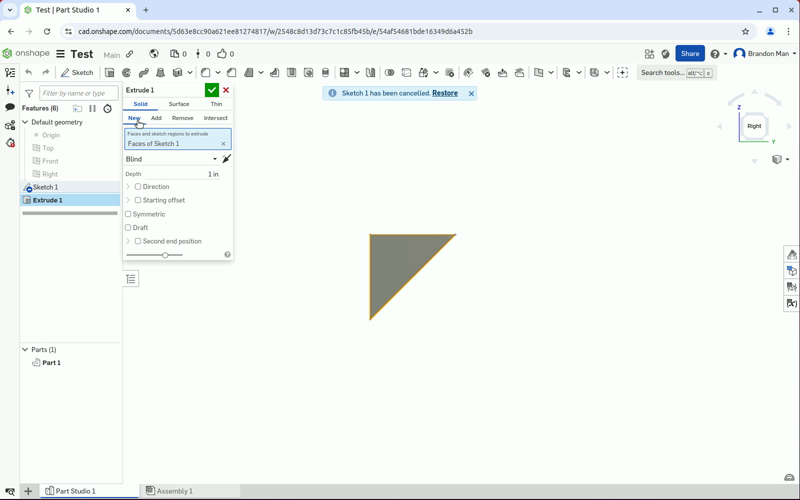
key(tab, 4)
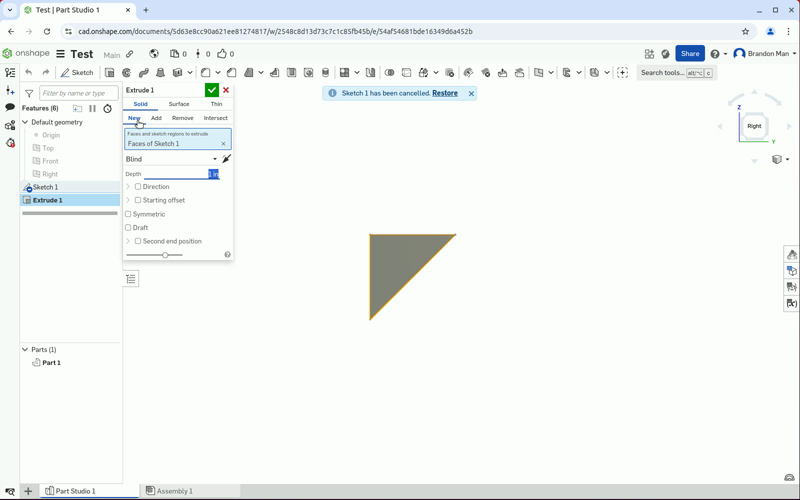
text(-23.108)
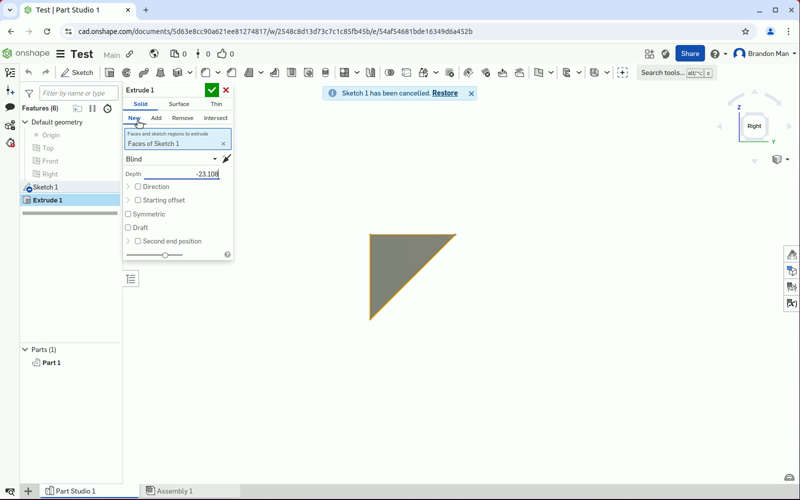
key(enter)
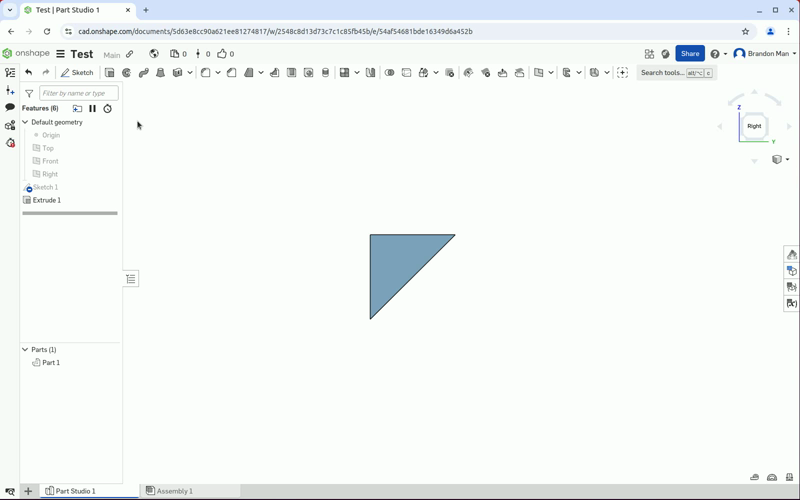
key(shift+h)
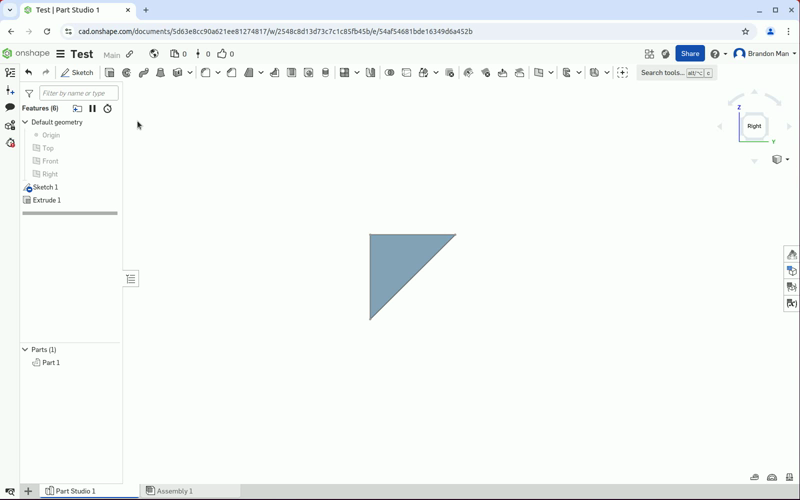
key(shift+h)
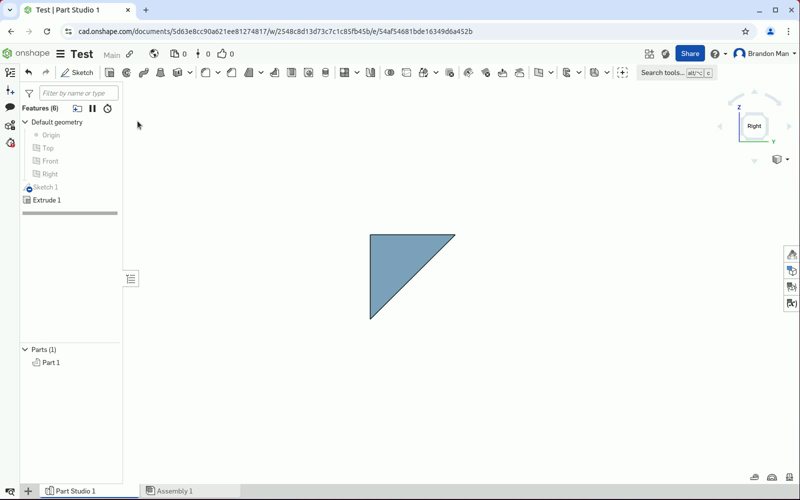
mouse_move(73, 189)
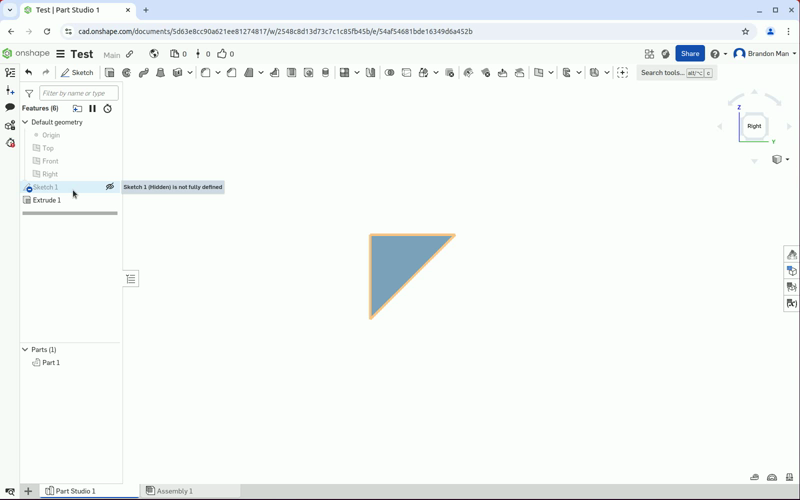
click(73, 189)
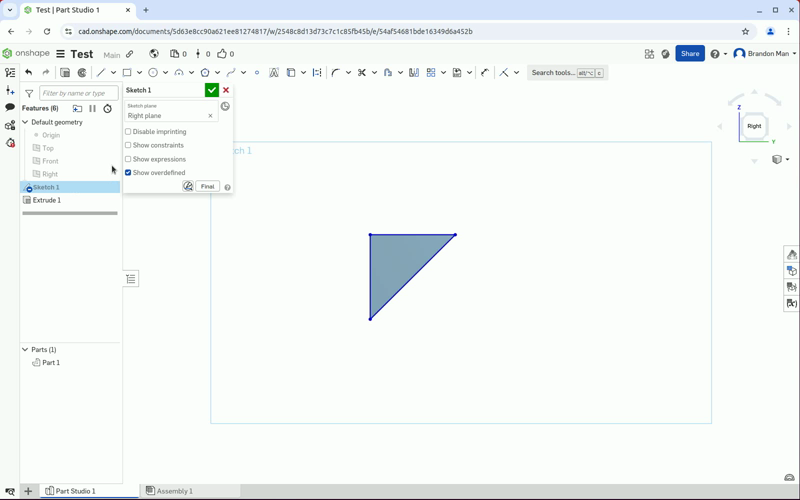
mouse_move(229, 92)
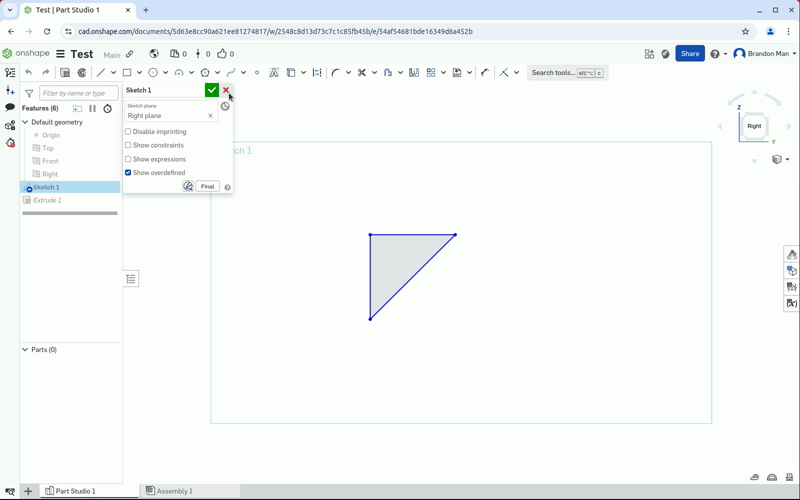
click(229, 92)
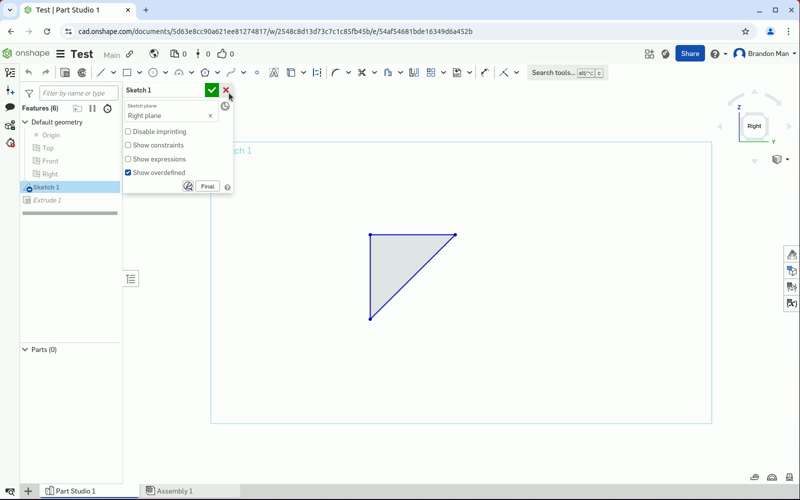
key(shift+s)
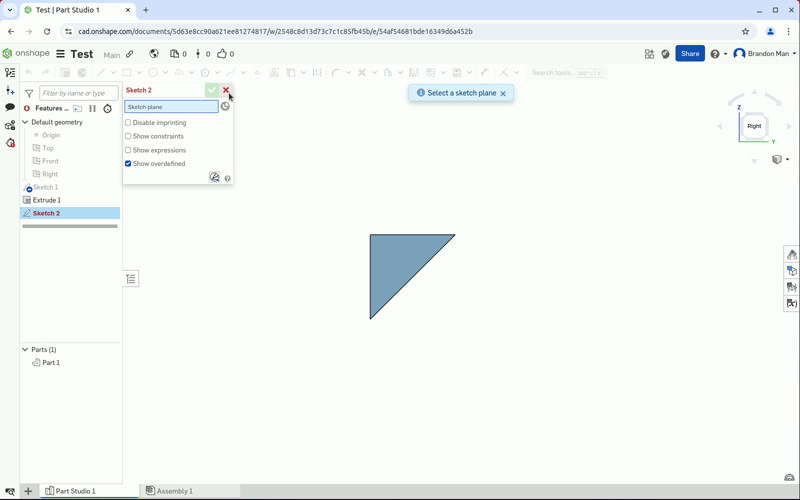
mouse_move(73, 176)
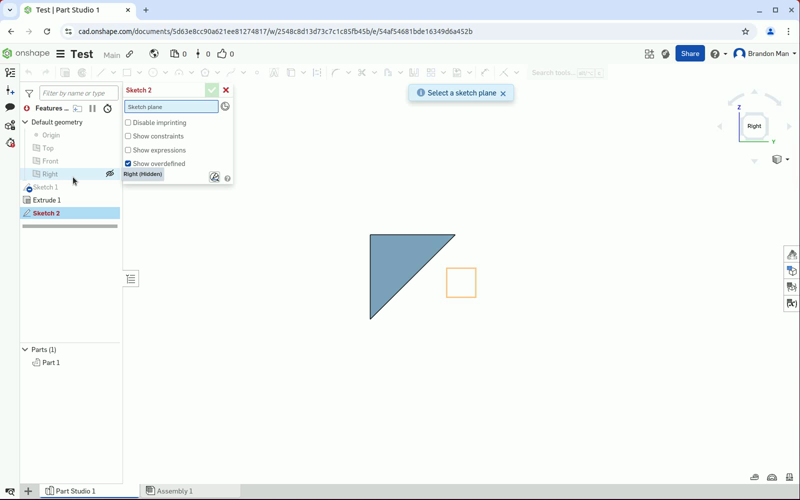
click(73, 176)
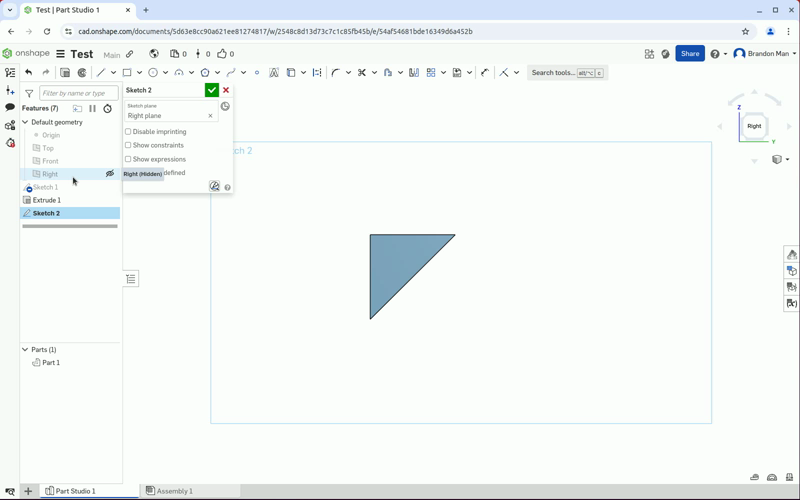
mouse_move(73, 352)
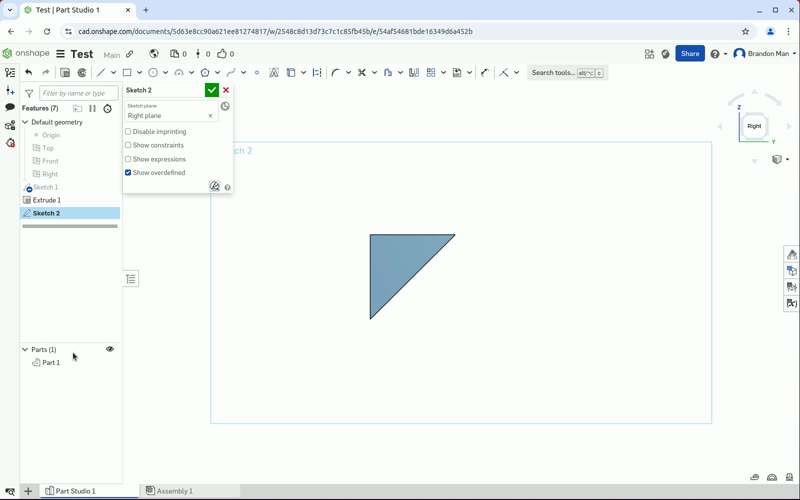
key(y)
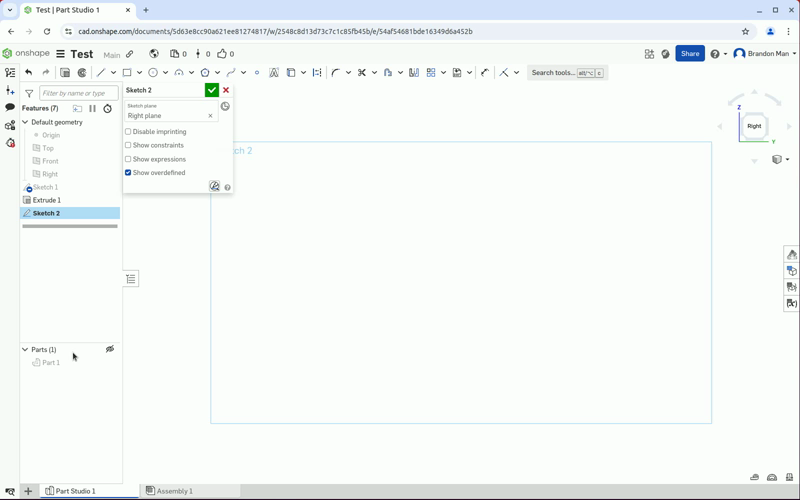
key(l)
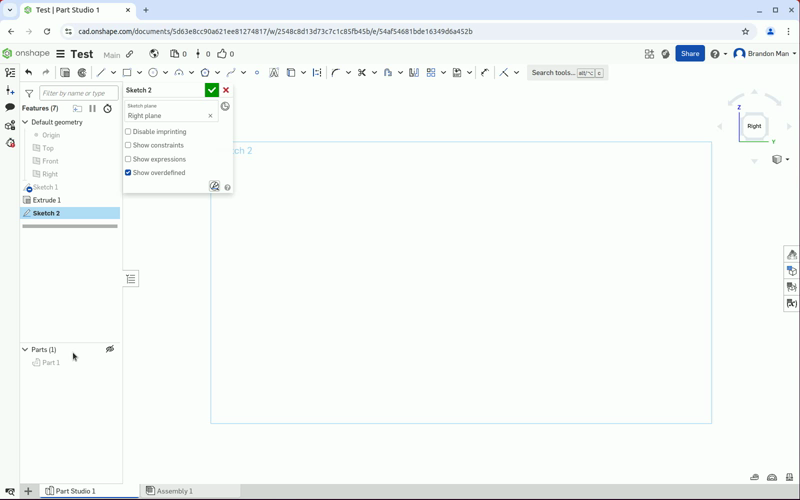
key_down(shift)
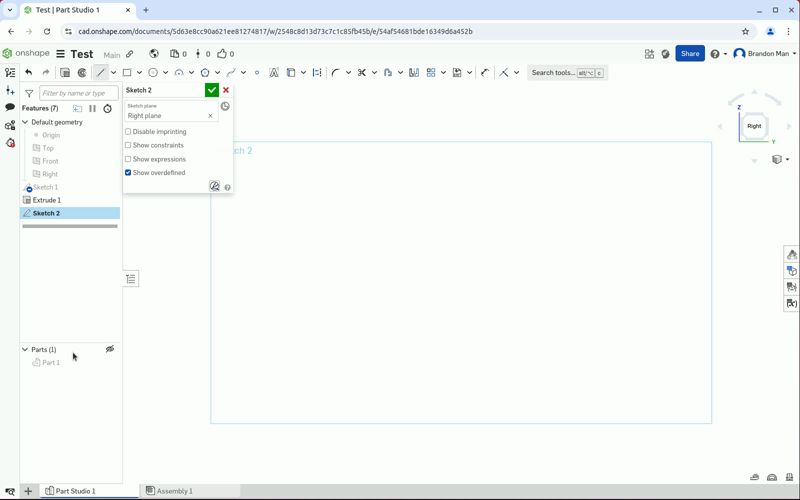
mouse_move(370, 347)
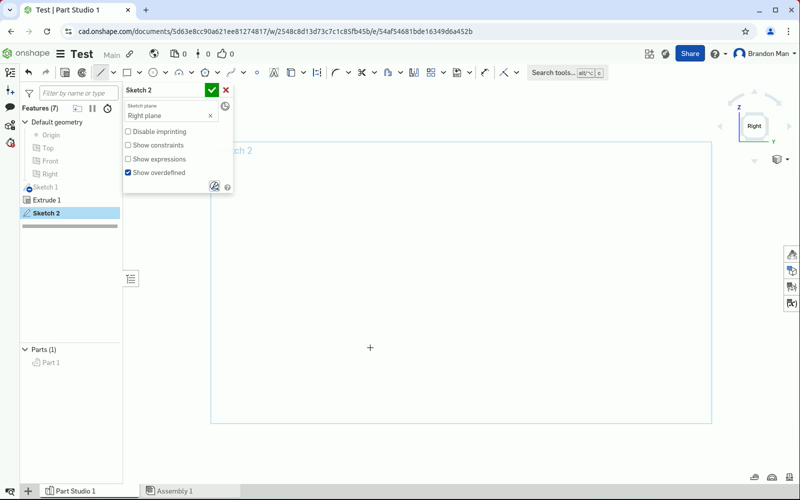
click(370, 347)
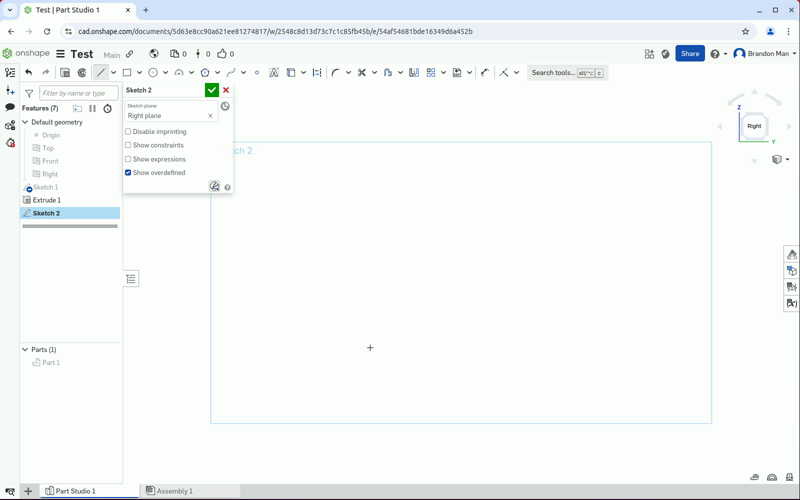
key_up(shift)
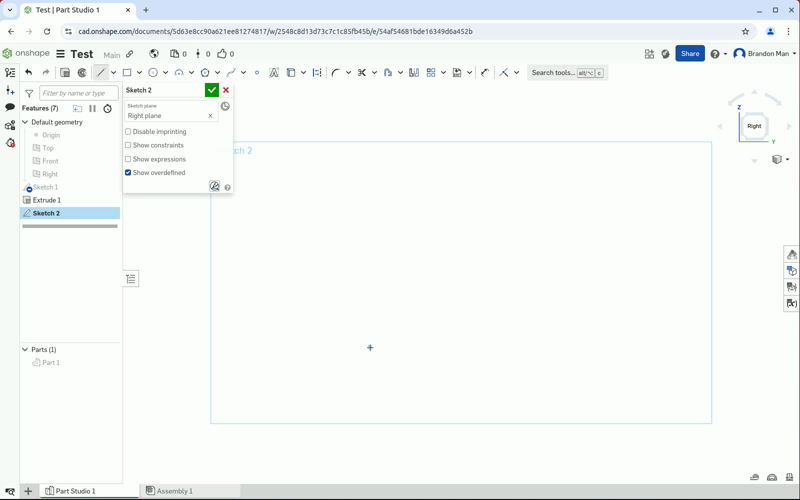
key_down(shift)
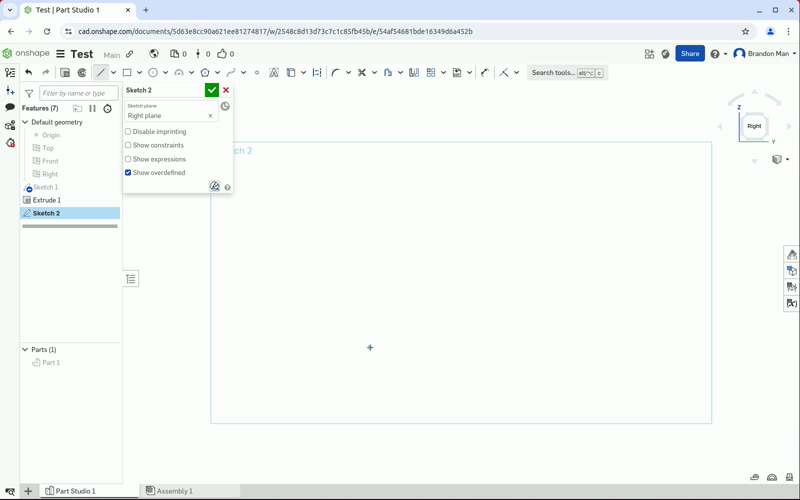
mouse_move(538, 347)
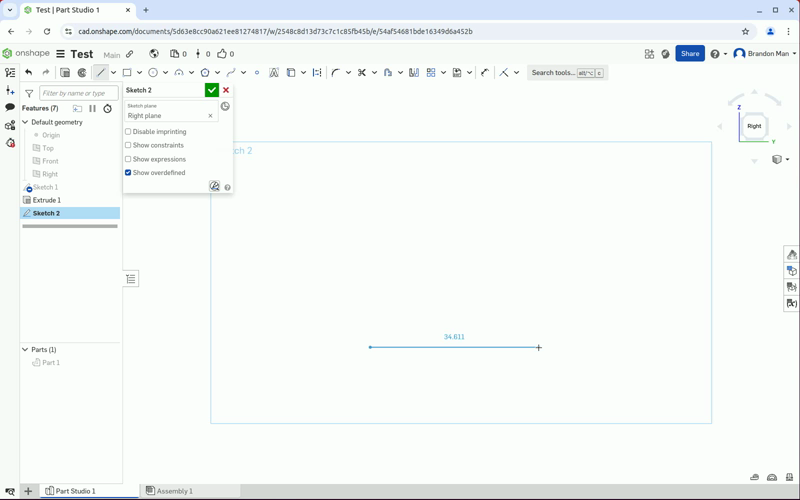
click(538, 347)
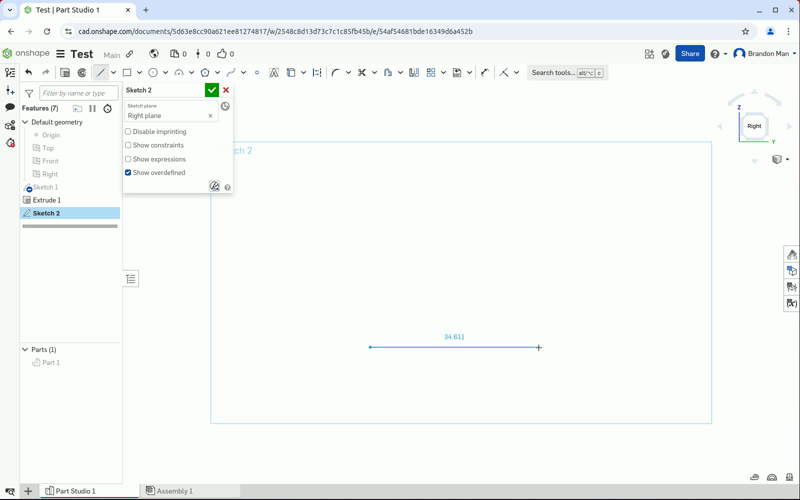
key_up(shift)
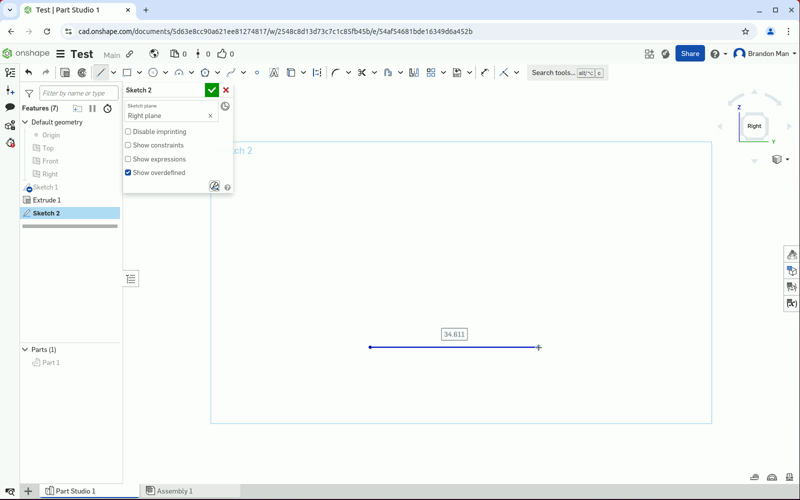
key_down(shift)
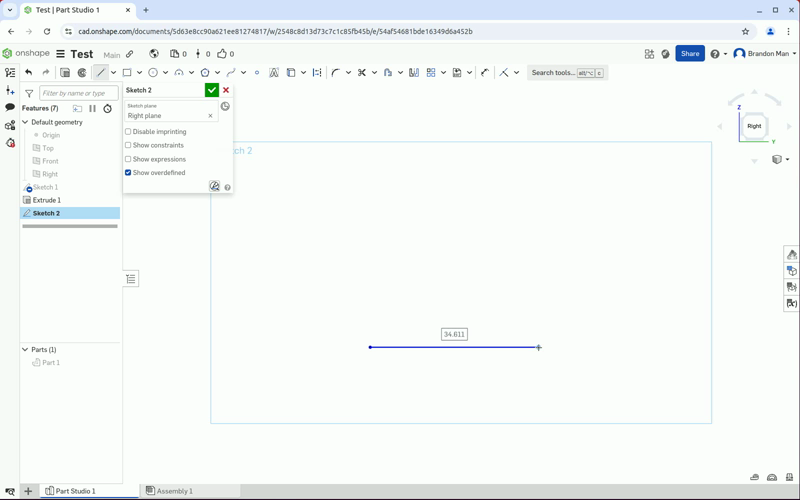
mouse_move(538, 235)
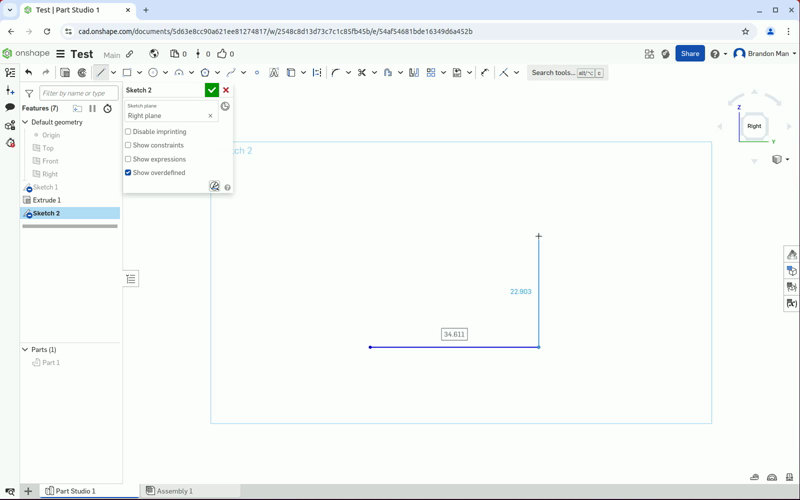
click(538, 235)
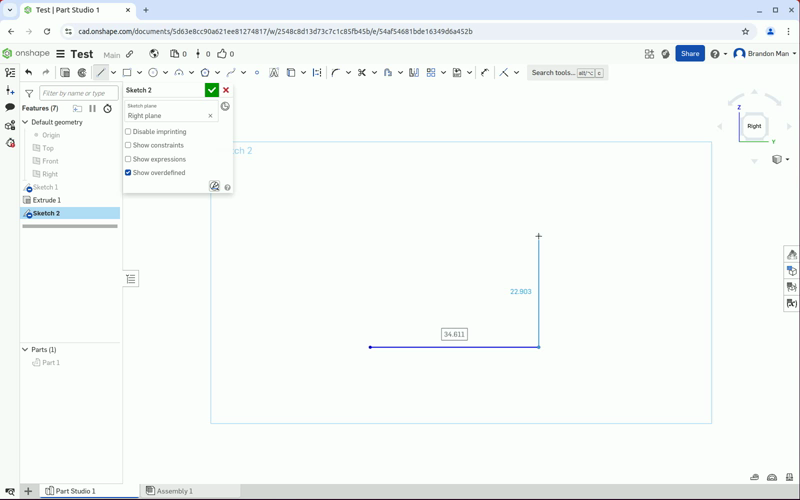
key_up(shift)
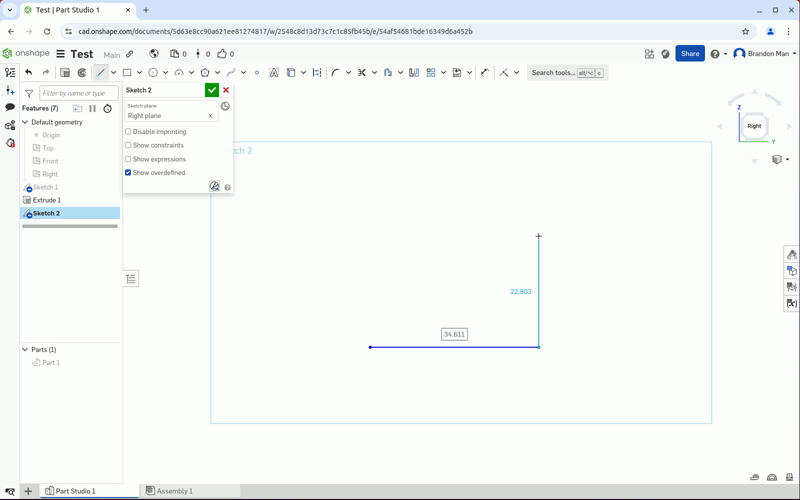
key_down(shift)
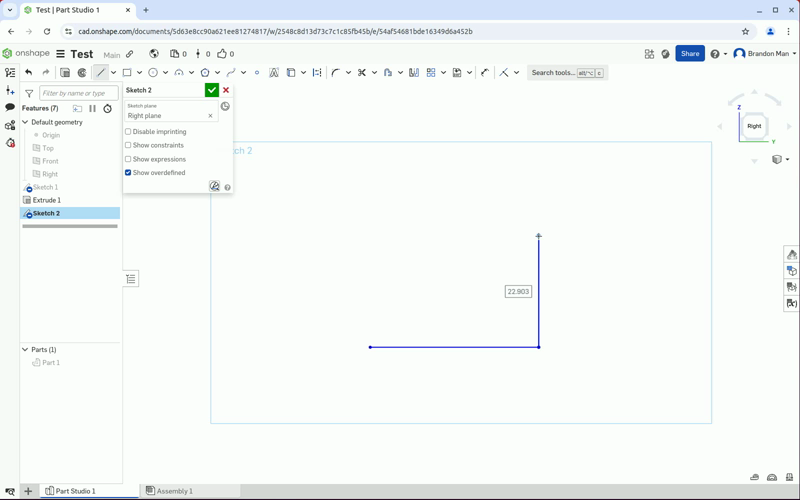
mouse_move(455, 235)
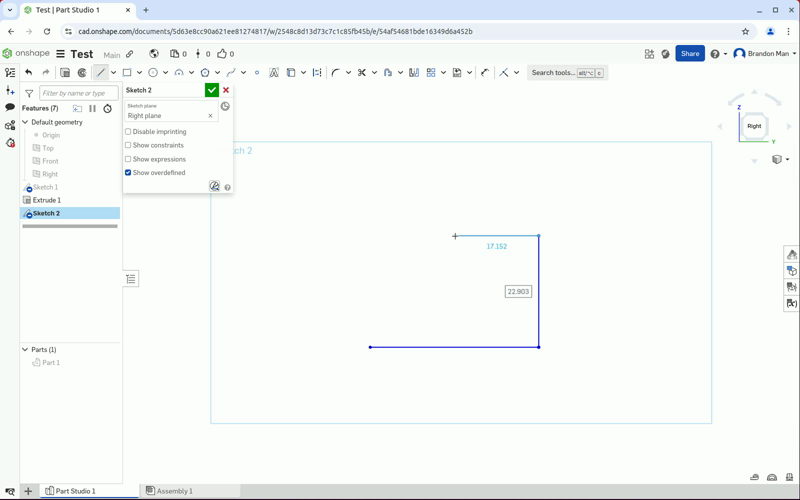
click(455, 235)
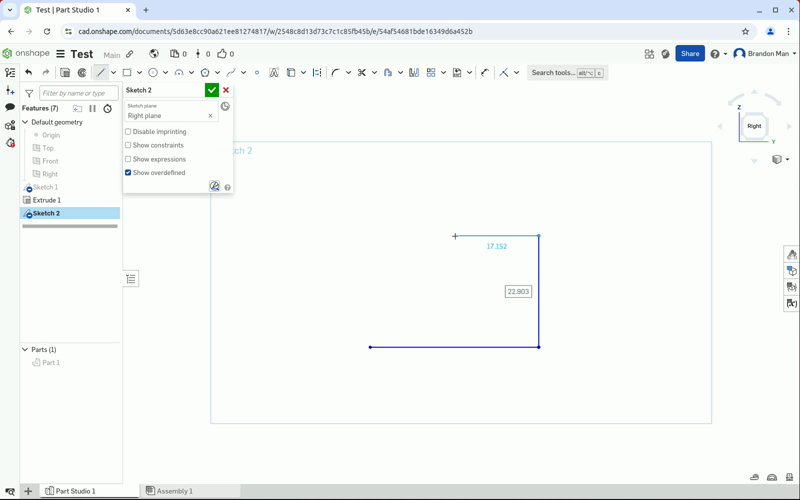
key_up(shift)
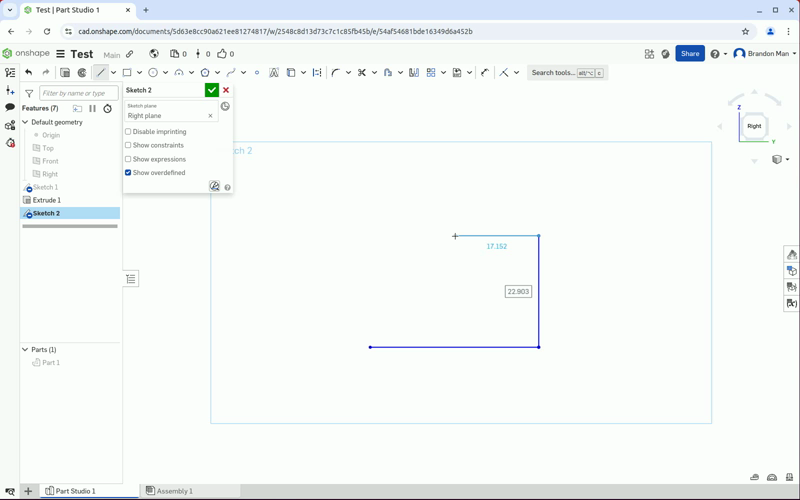
key_down(shift)
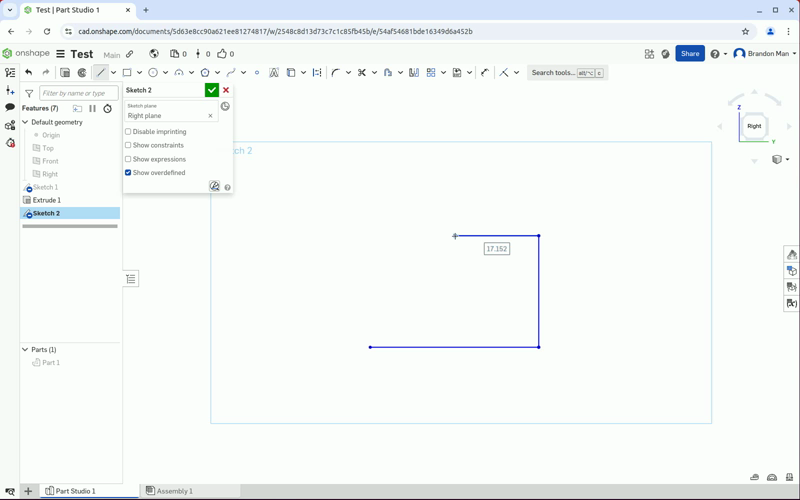
mouse_move(370, 319)
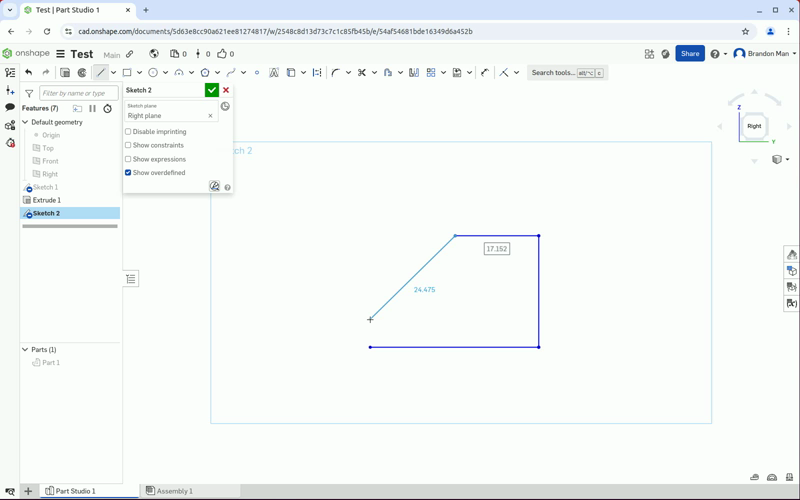
click(370, 319)
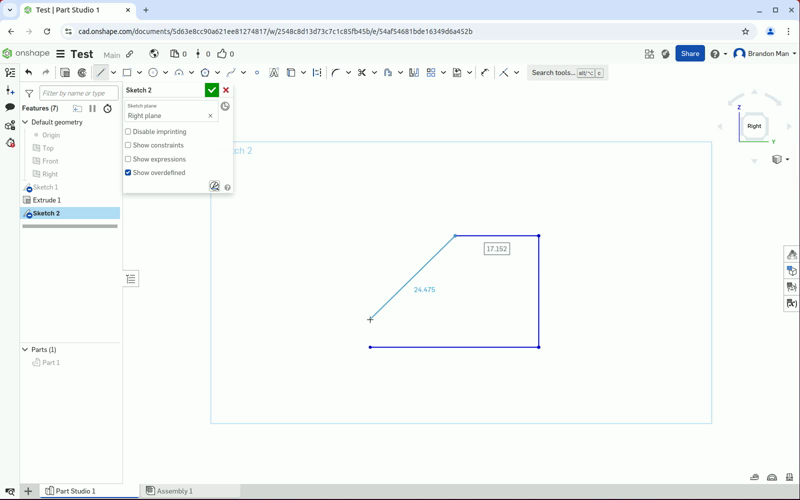
key_up(shift)
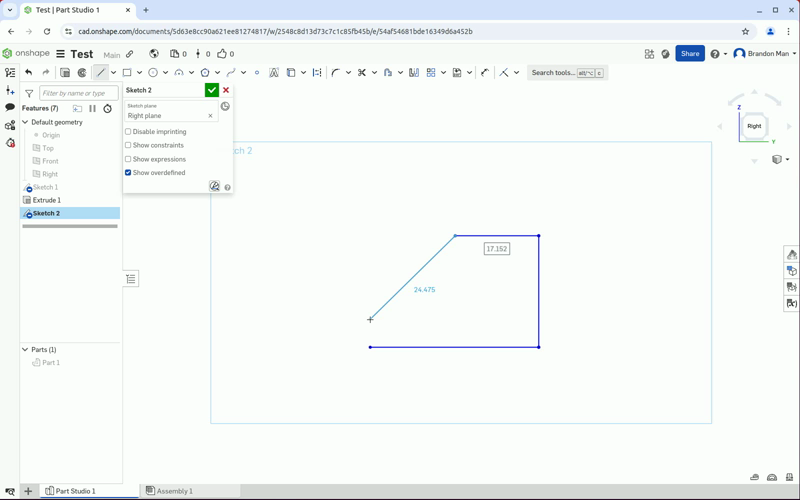
mouse_move(400, 319)
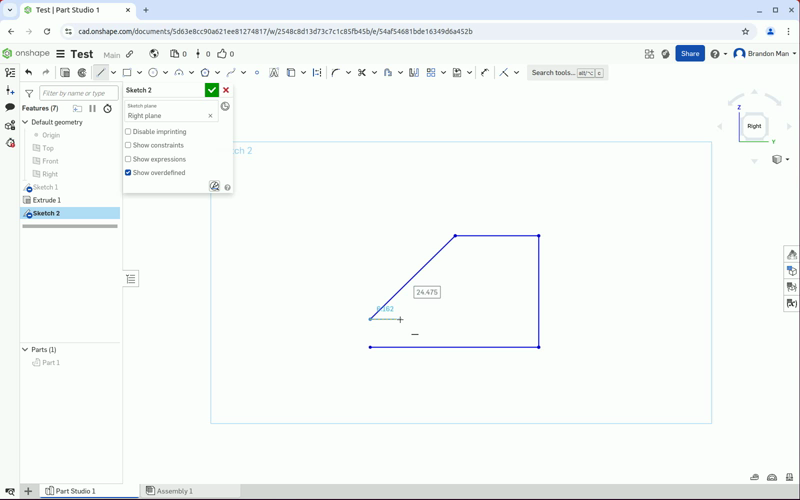
key_down(shift)
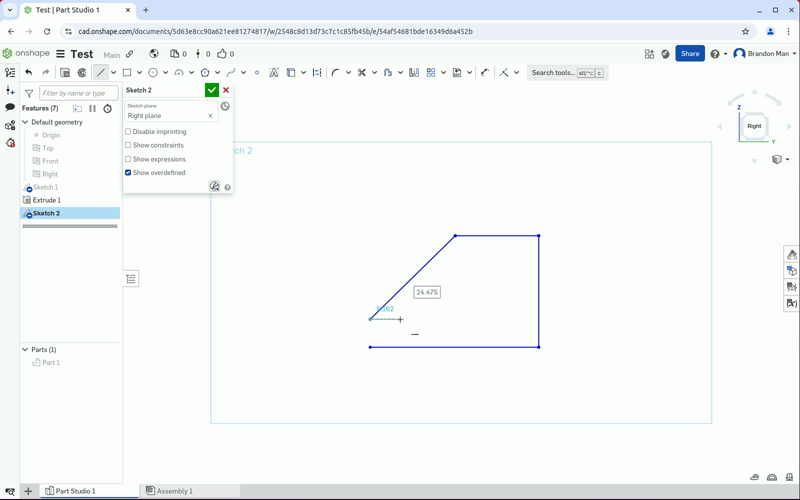
mouse_move(370, 347)
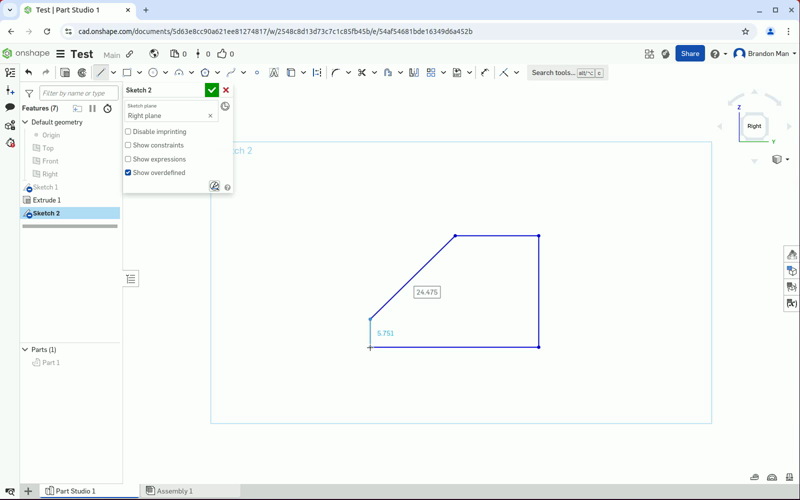
key_up(shift)
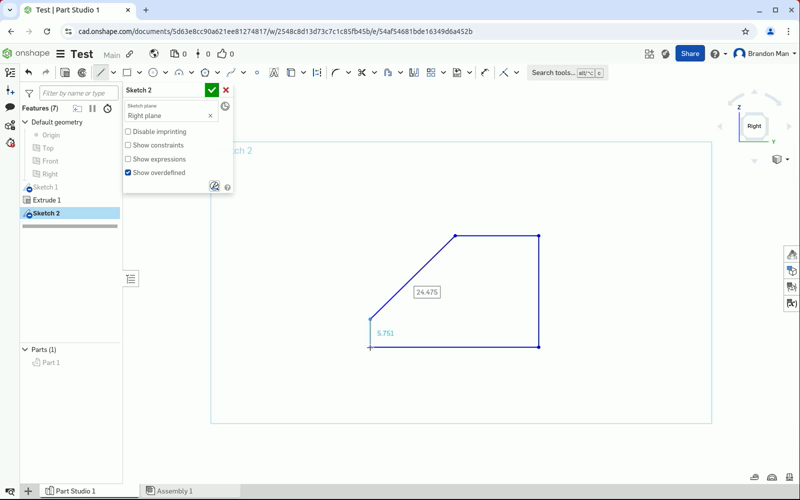
click(370, 347)
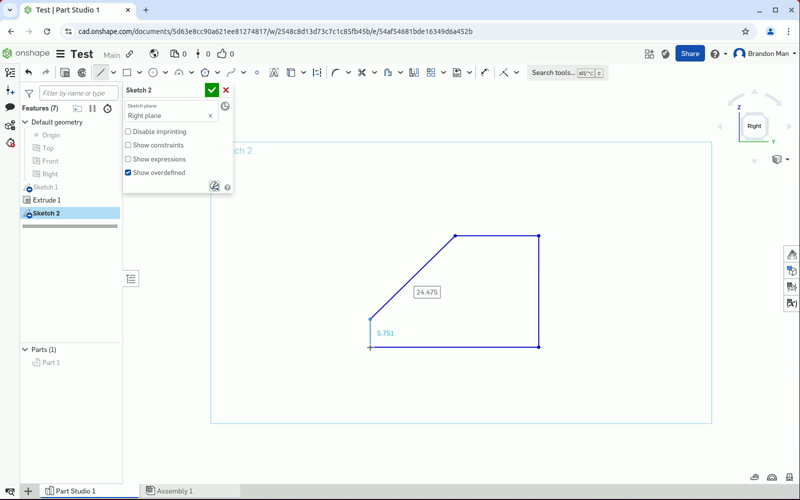
key(esc)
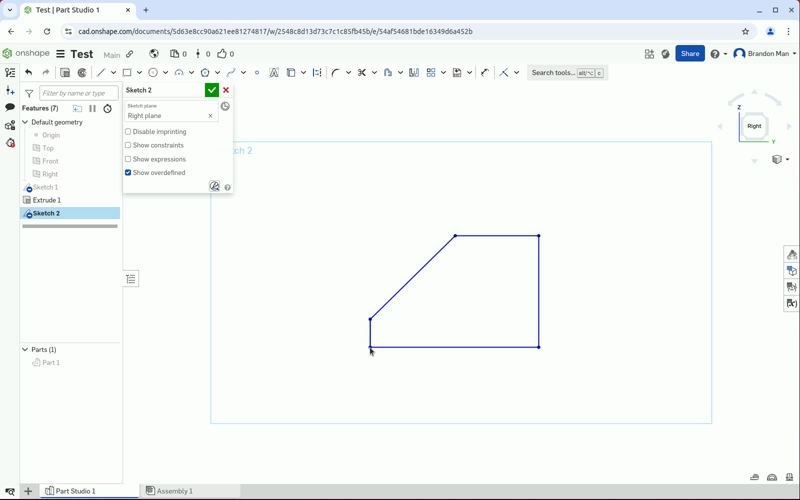
mouse_move(514, 287)
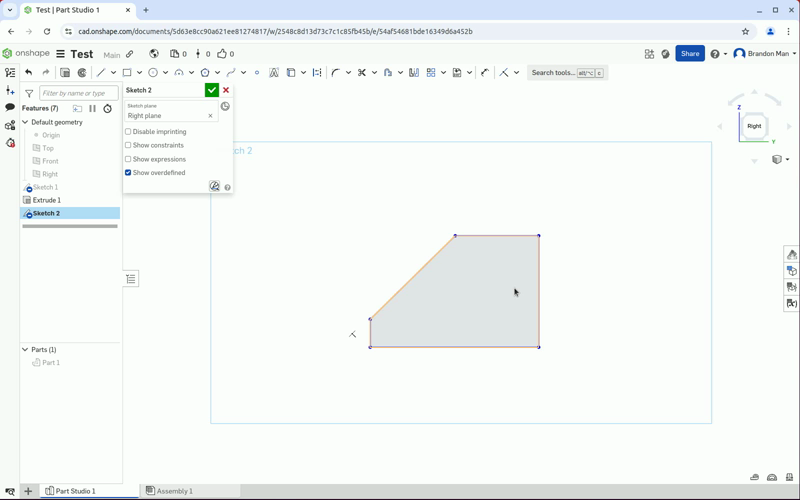
click(514, 287)
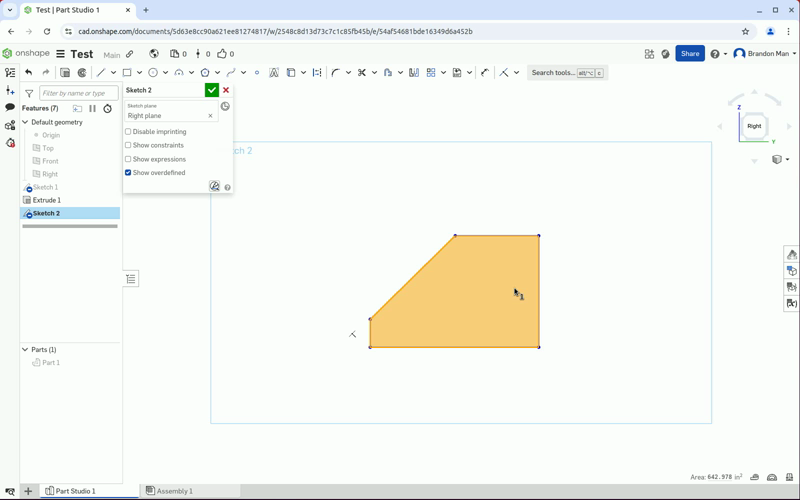
mouse_move(73, 352)
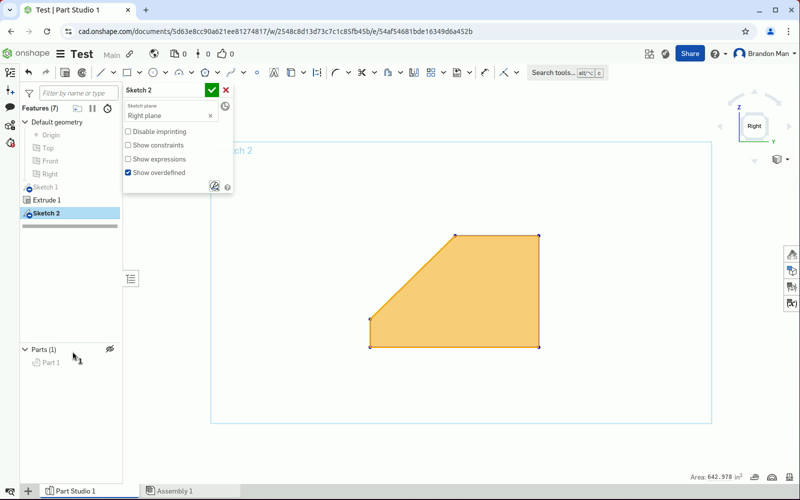
key(shift+y)
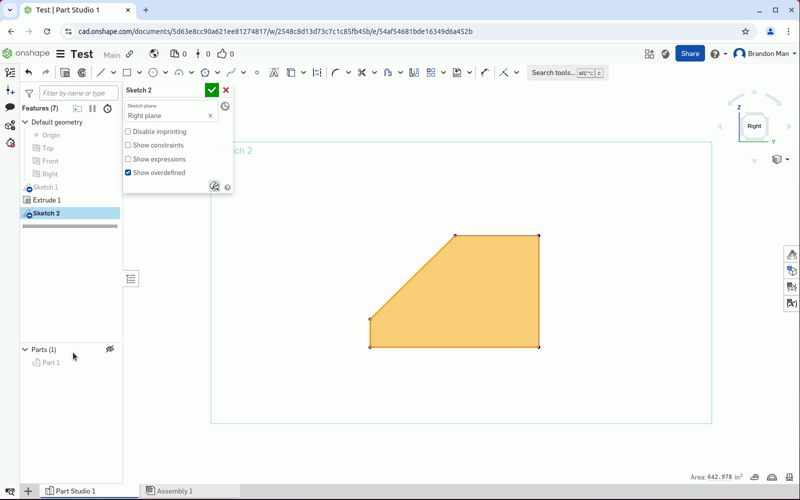
key(shift+e)
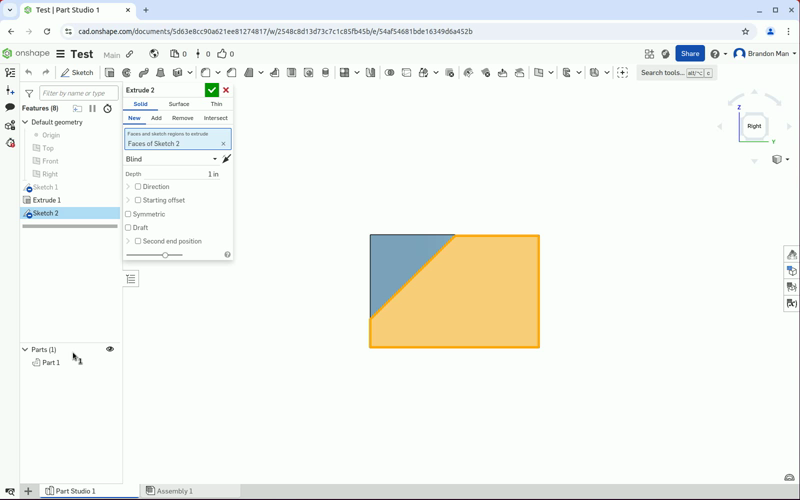
mouse_move(143, 106)
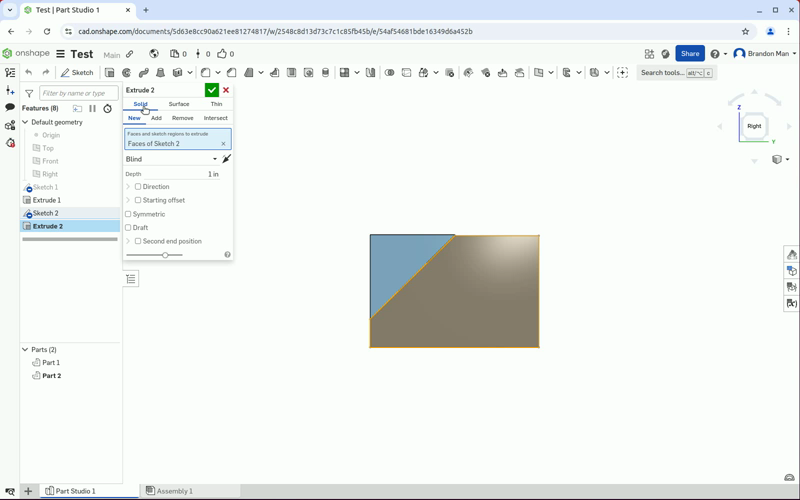
click(143, 106)
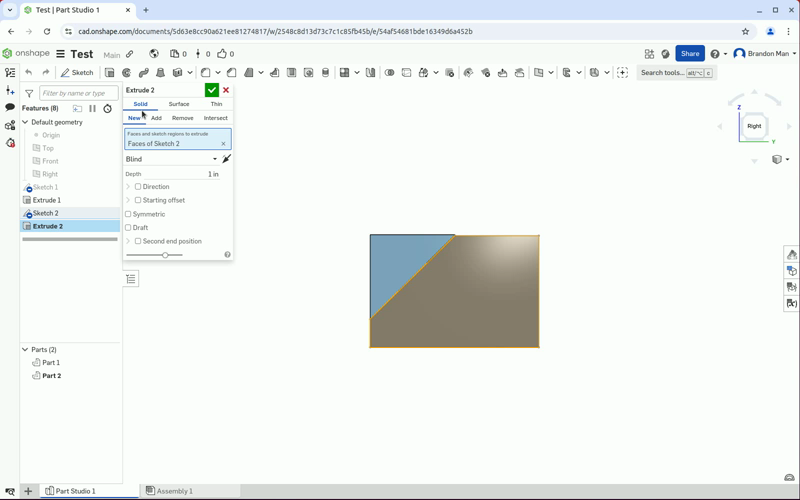
mouse_move(137, 120)
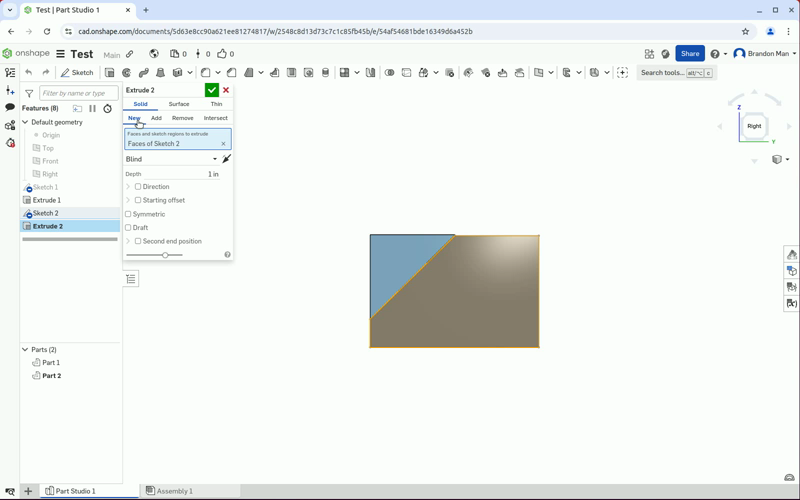
click(137, 120)
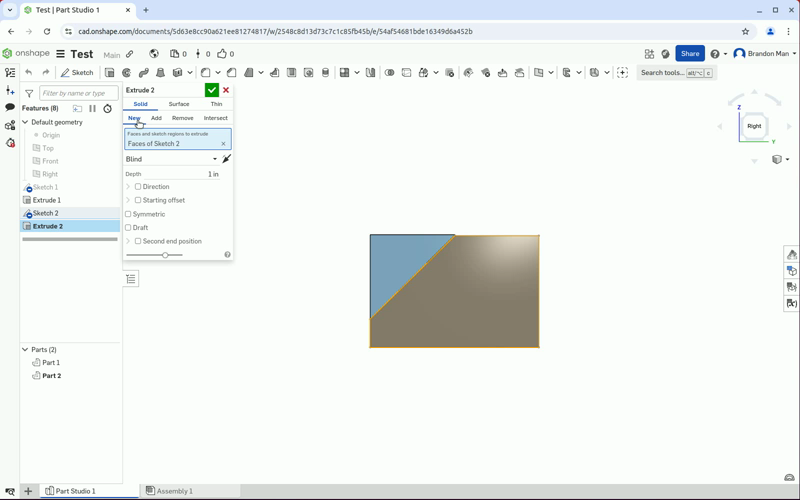
key(tab, 4)
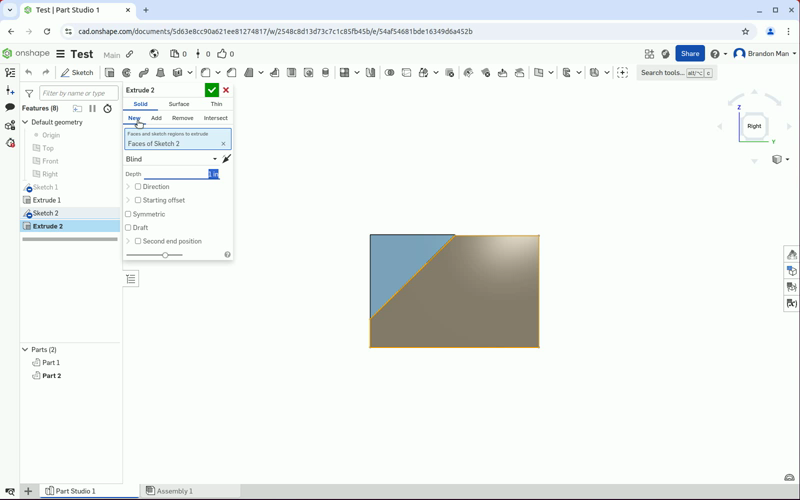
text(-23.108)
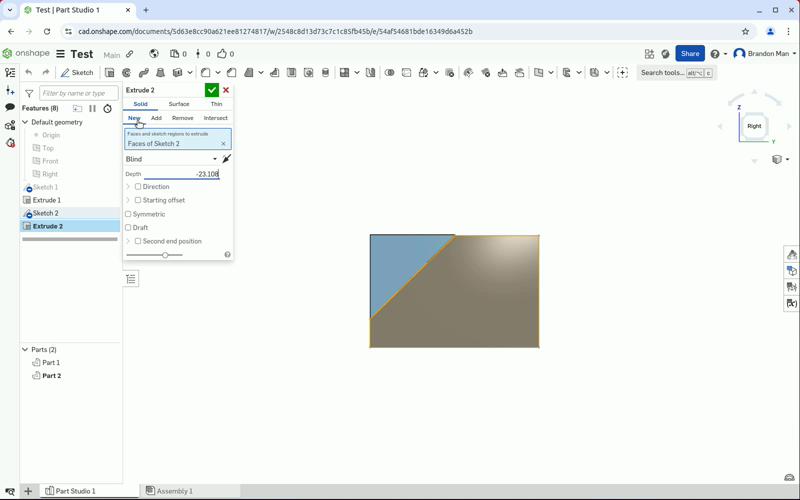
key(enter)
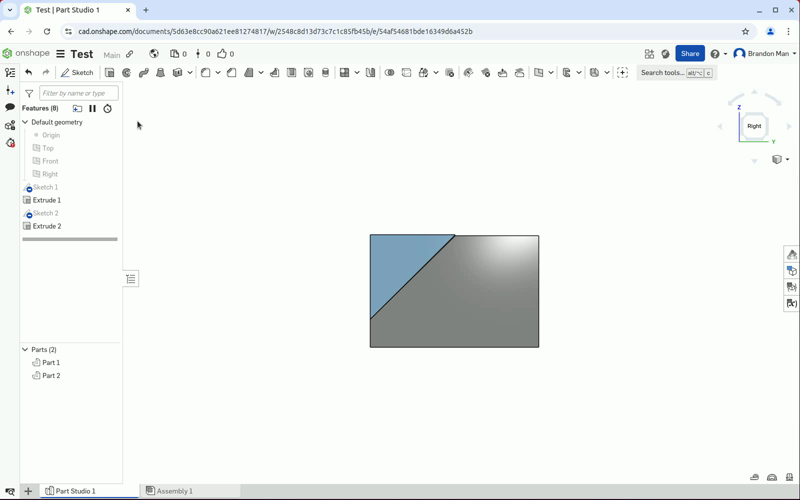
key(shift+h)
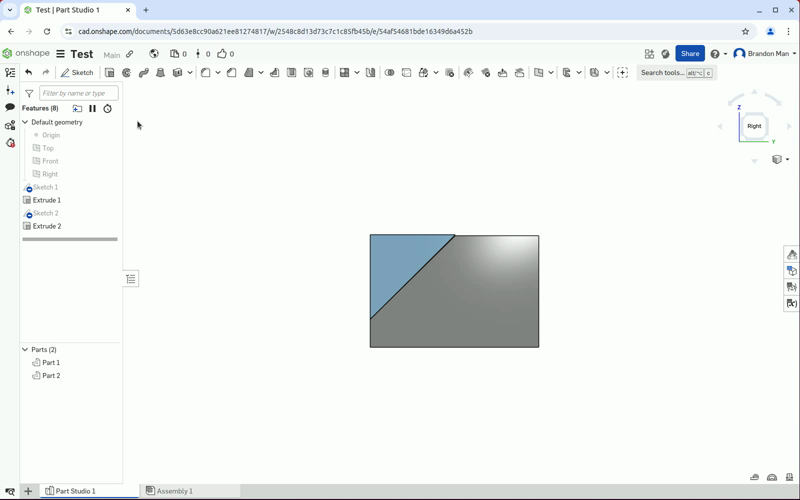
key(shift+h)
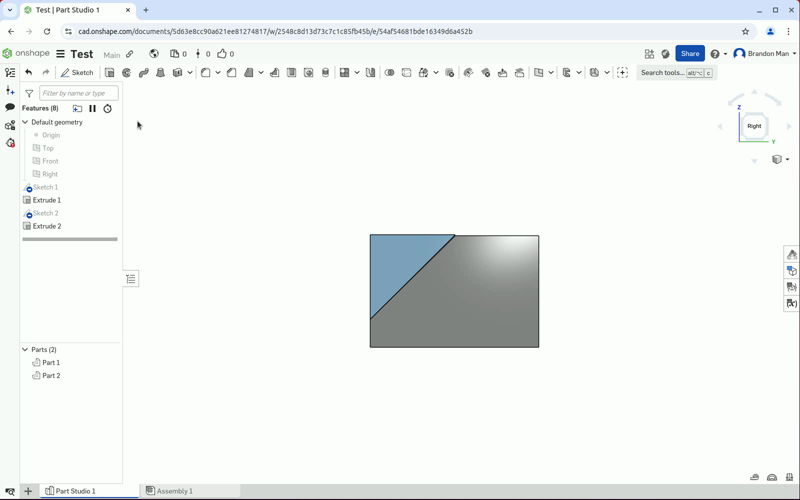
mouse_move(73, 189)
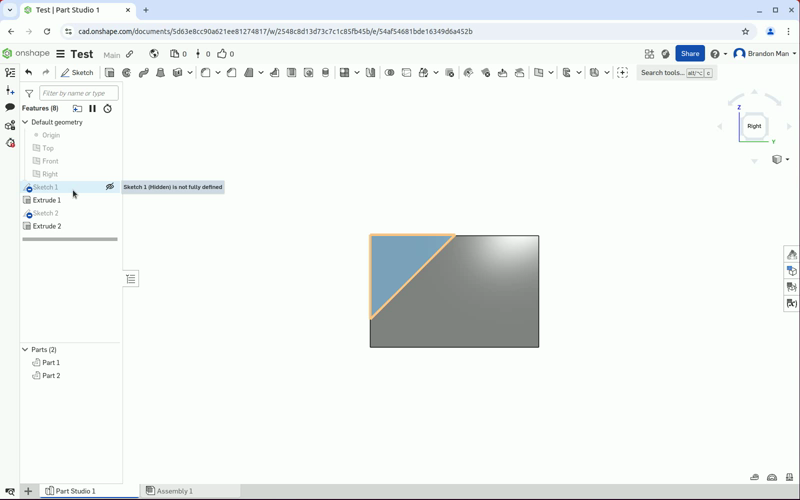
click(73, 189)
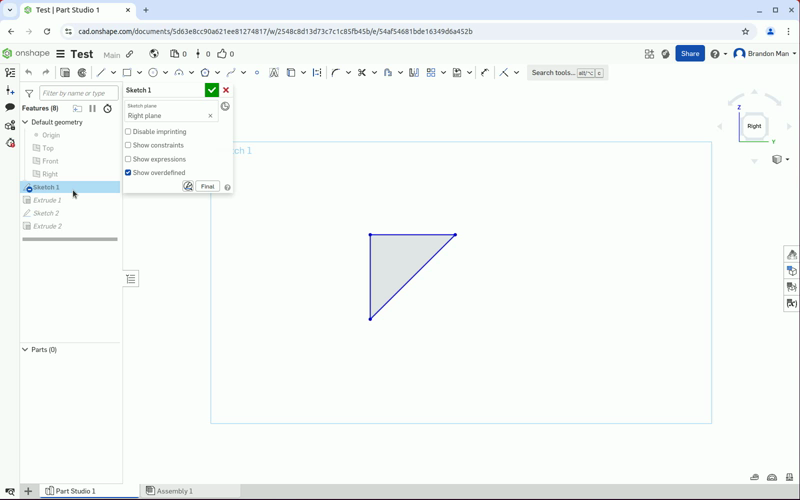
mouse_move(229, 92)
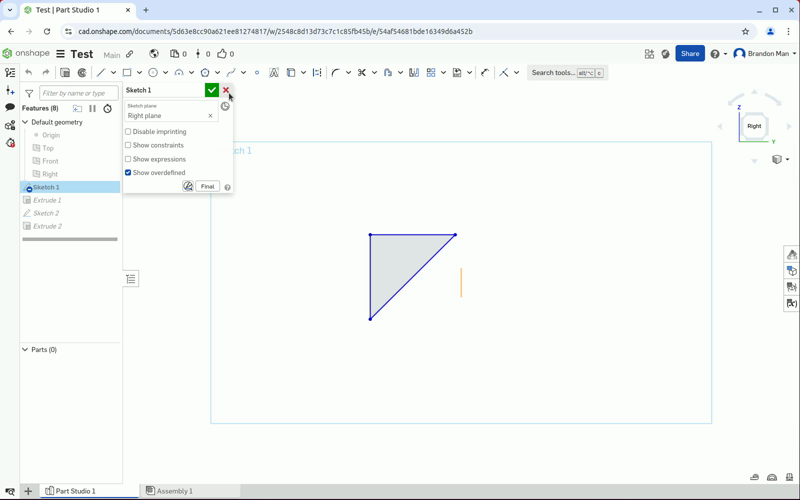
click(229, 92)
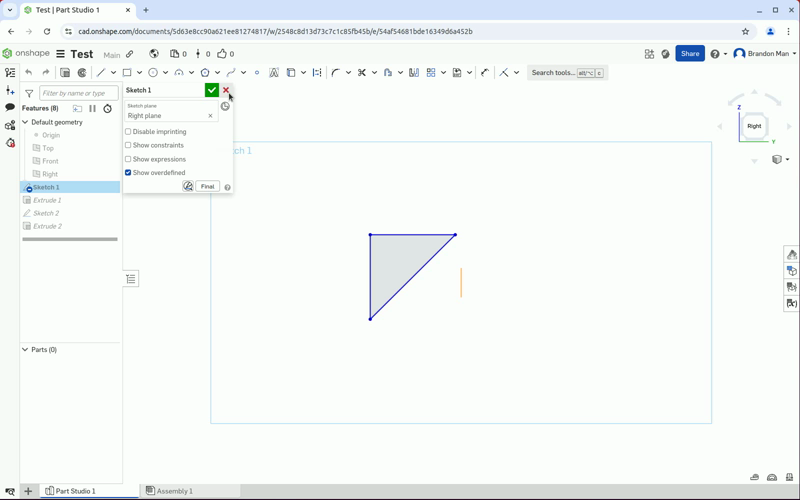
key(shift+s)
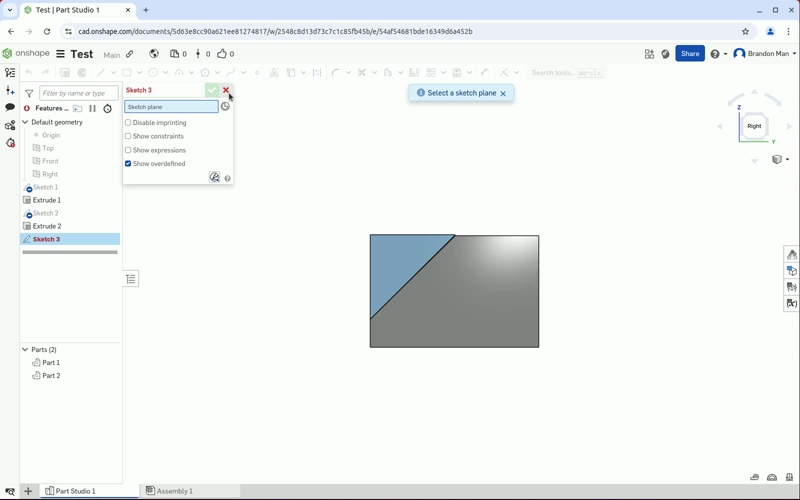
mouse_move(73, 176)
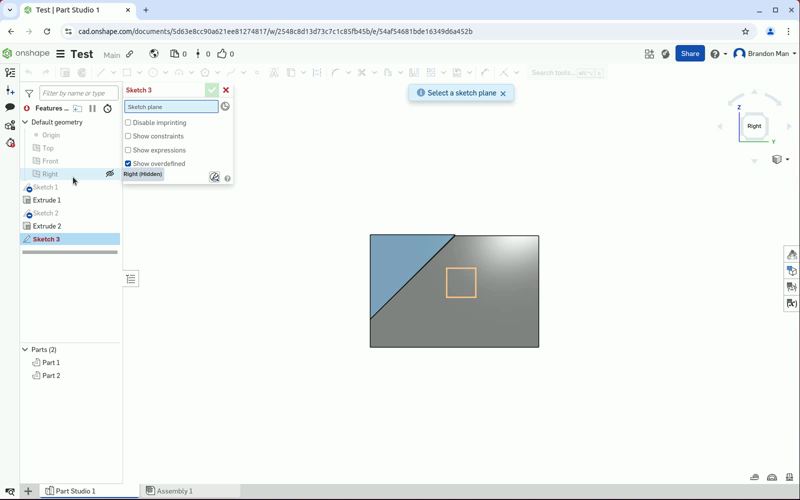
click(73, 176)
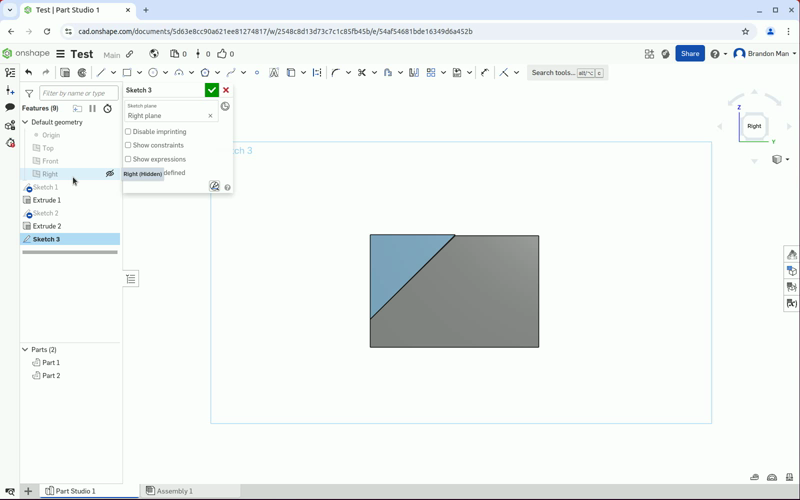
mouse_move(73, 352)
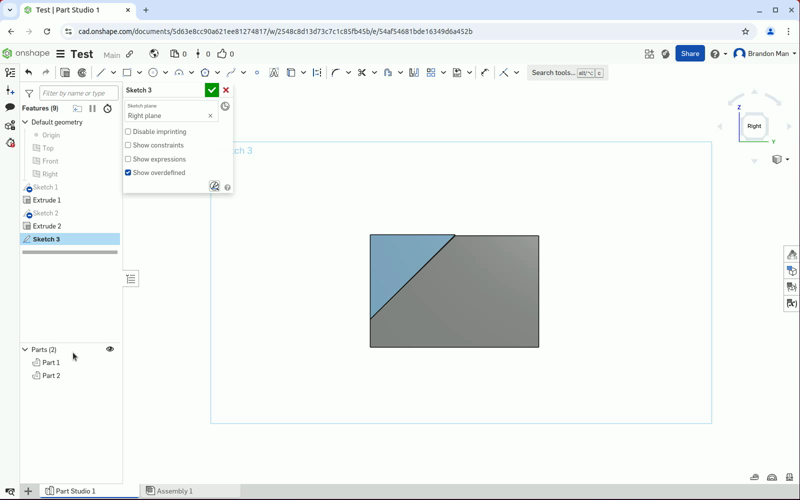
key(y)
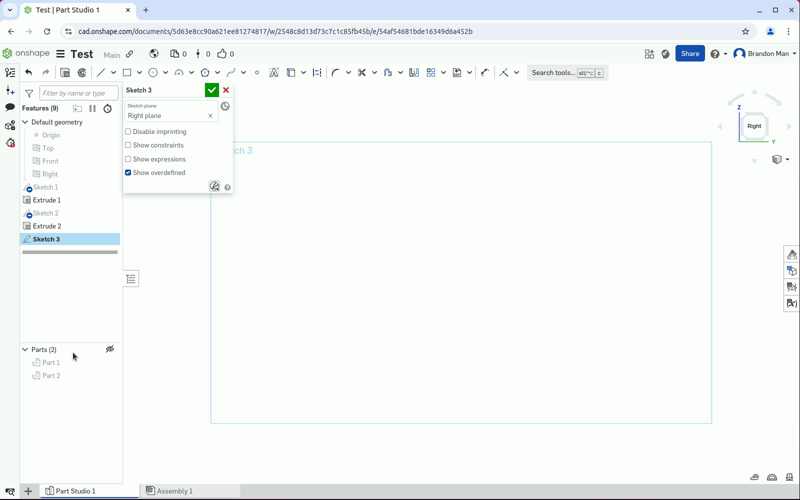
key(l)
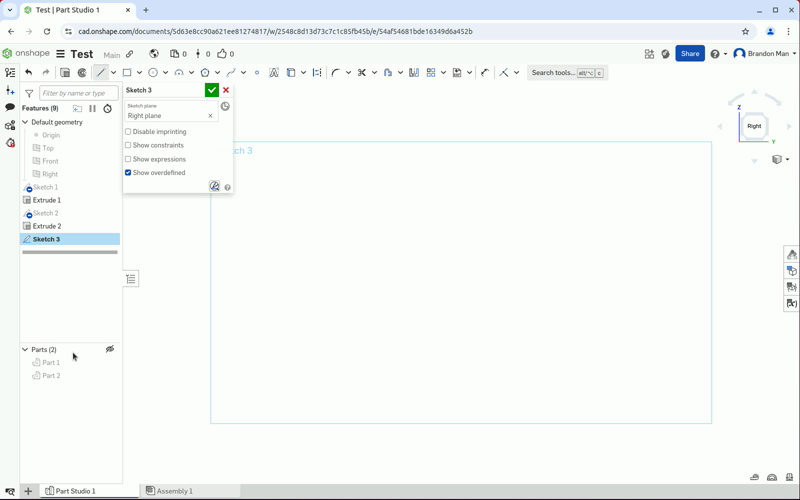
key_down(shift)
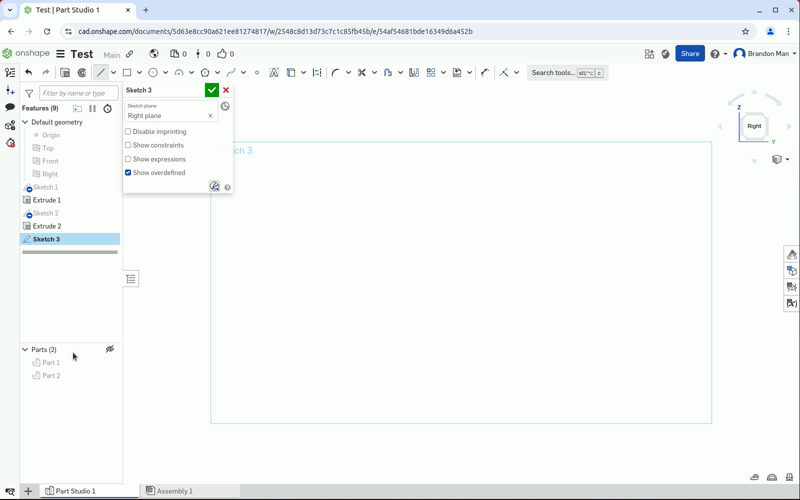
mouse_move(370, 319)
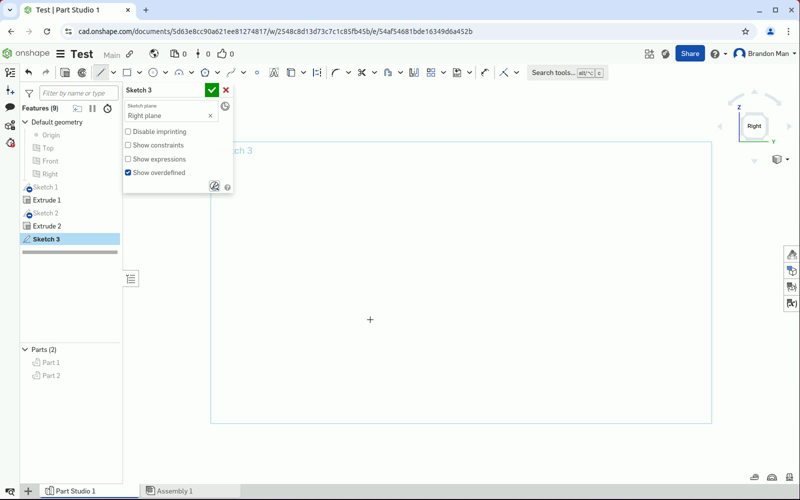
click(370, 319)
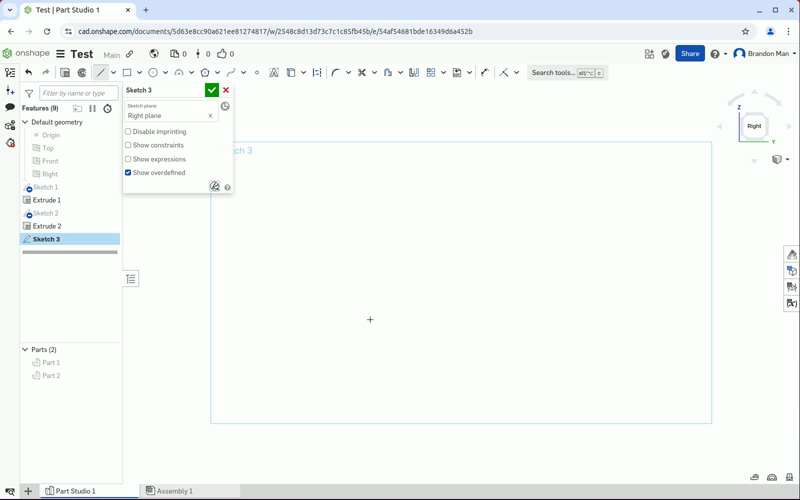
key_up(shift)
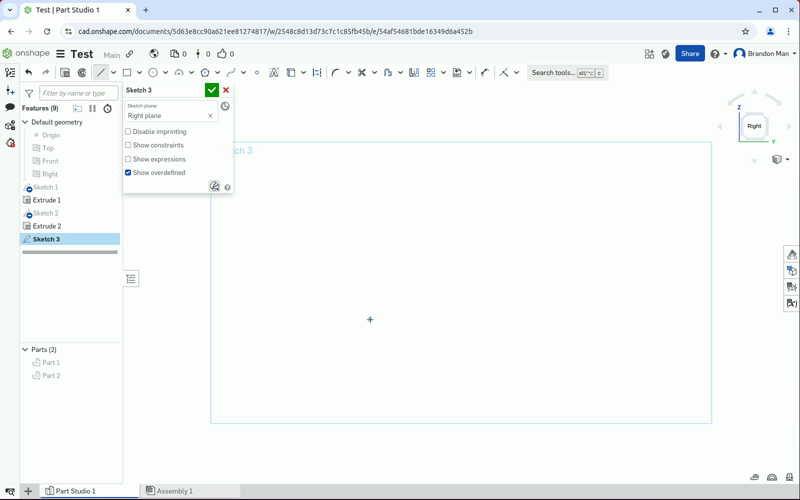
key_down(shift)
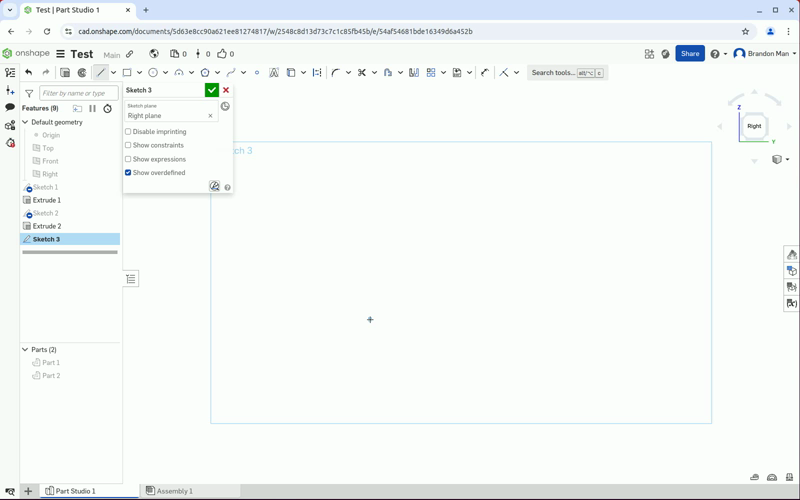
mouse_move(455, 234)
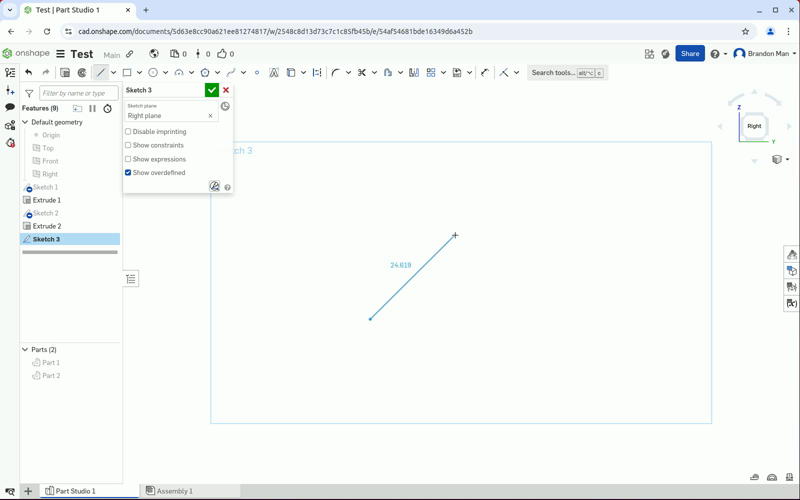
click(455, 234)
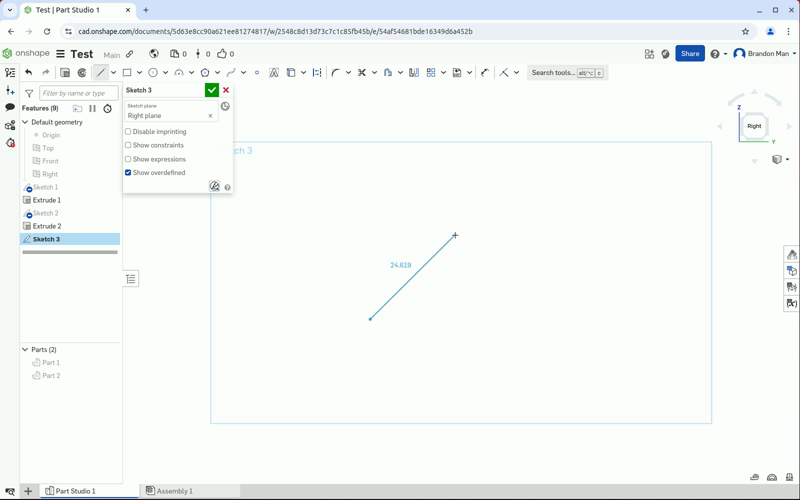
key_up(shift)
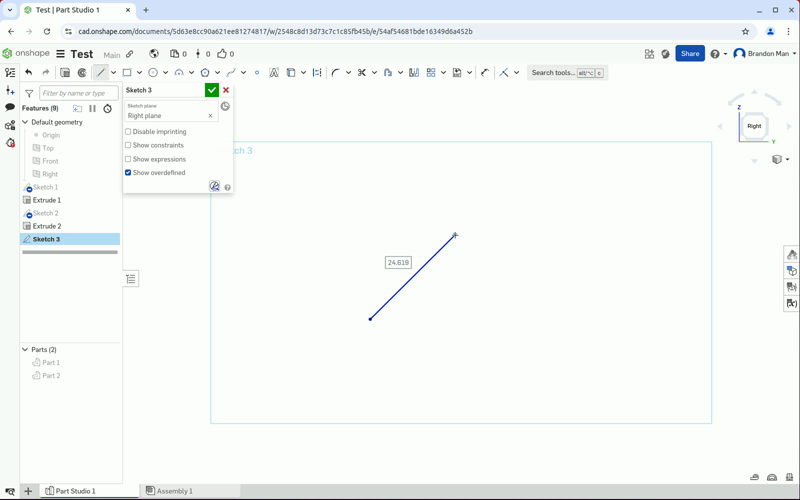
key_down(shift)
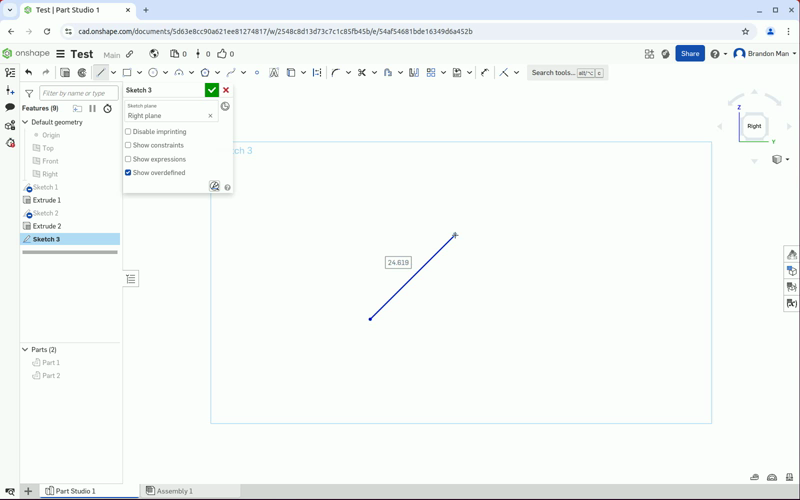
mouse_move(370, 234)
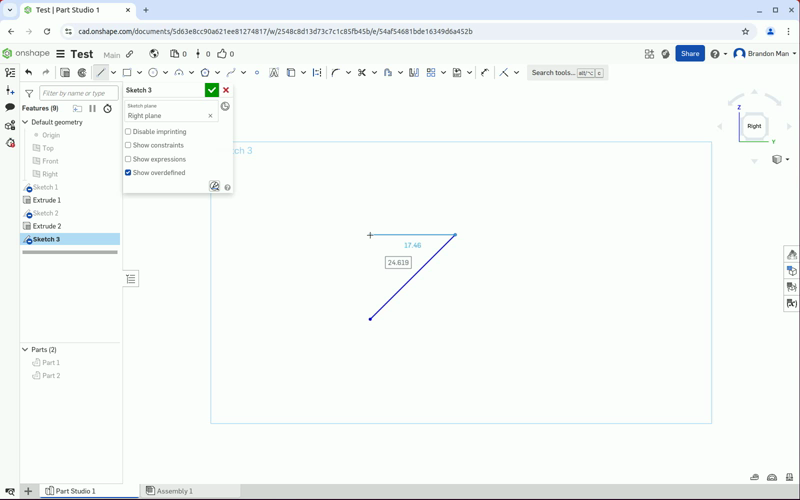
click(370, 234)
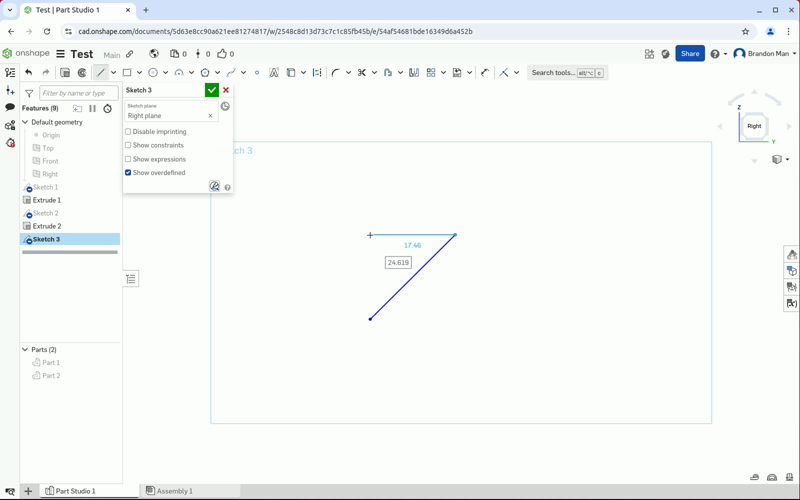
key_up(shift)
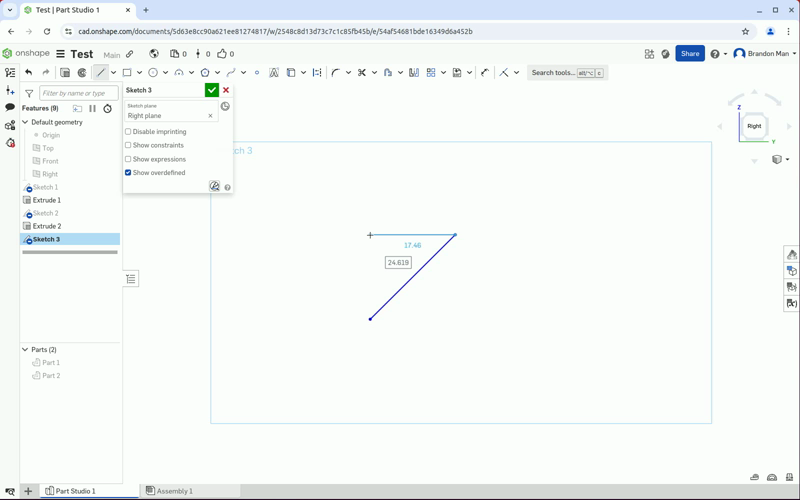
key_down(shift)
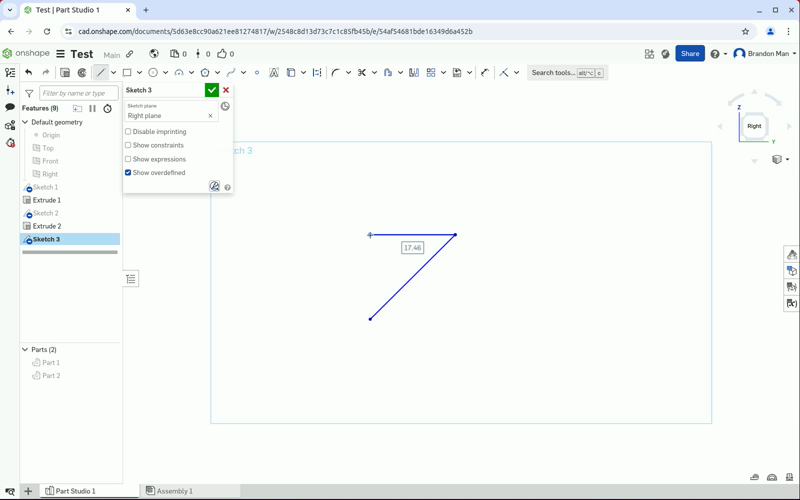
mouse_move(370, 319)
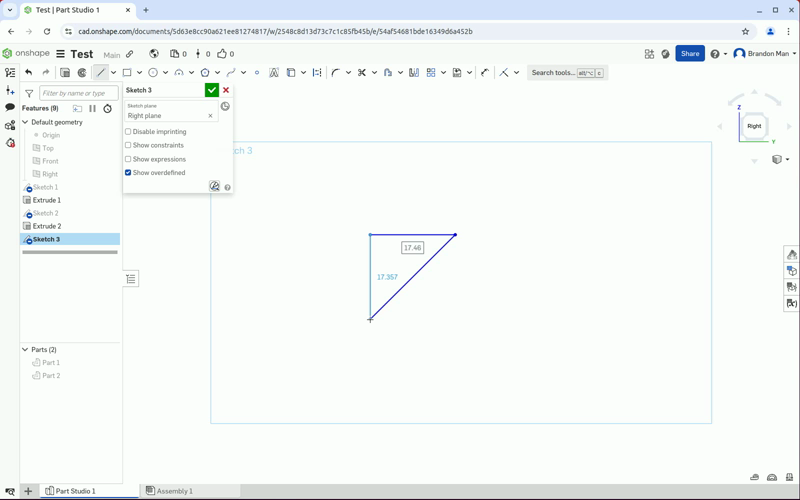
key_up(shift)
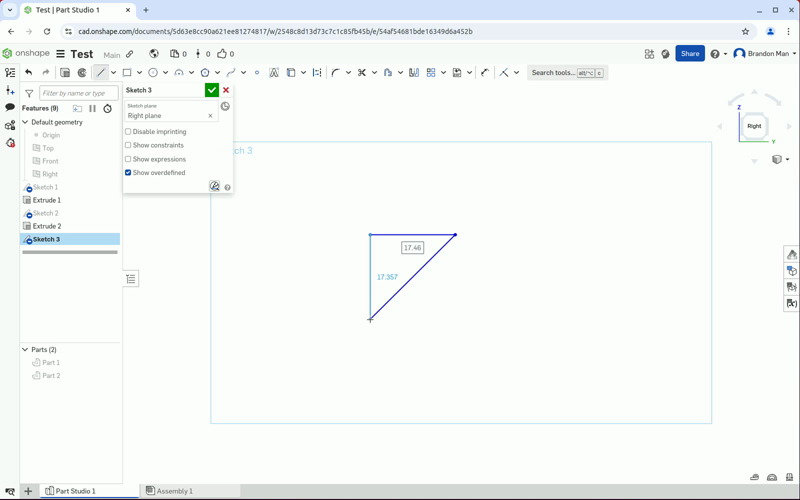
click(370, 319)
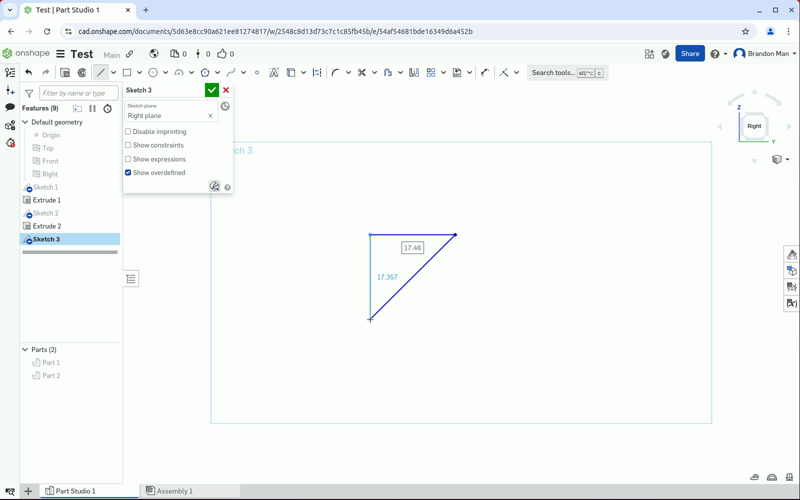
key(esc)
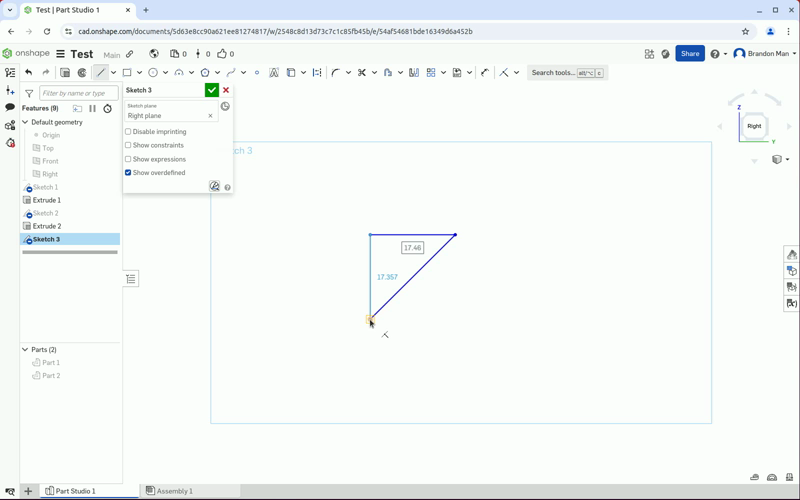
mouse_move(379, 297)
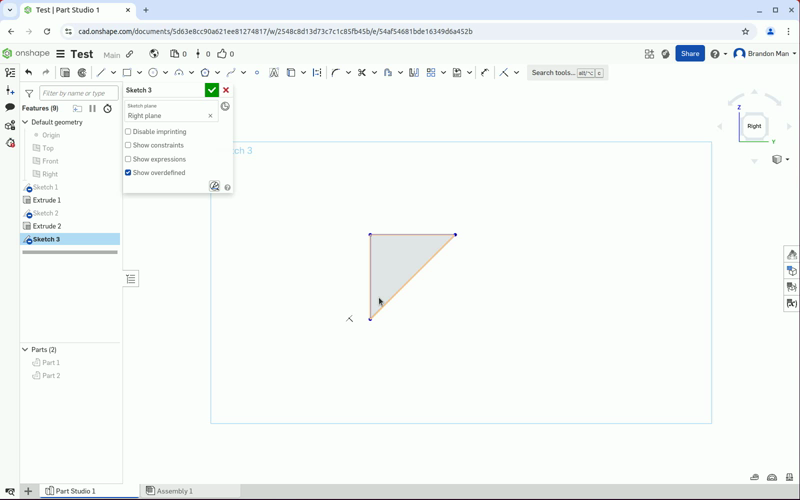
click(379, 297)
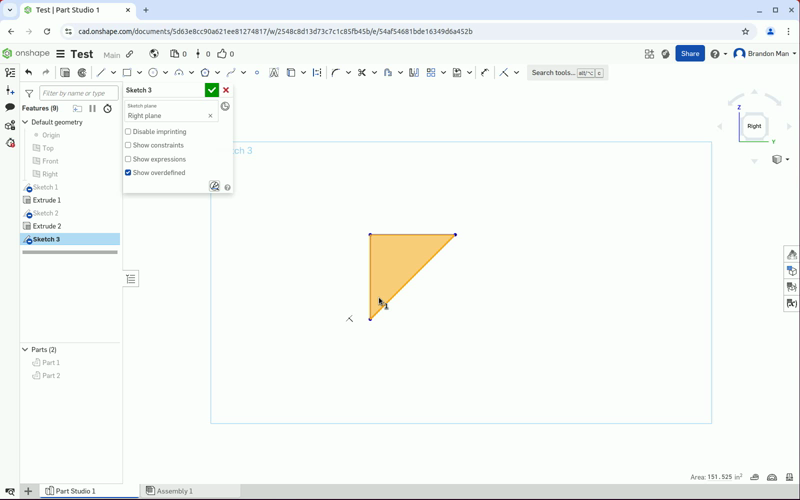
mouse_move(73, 352)
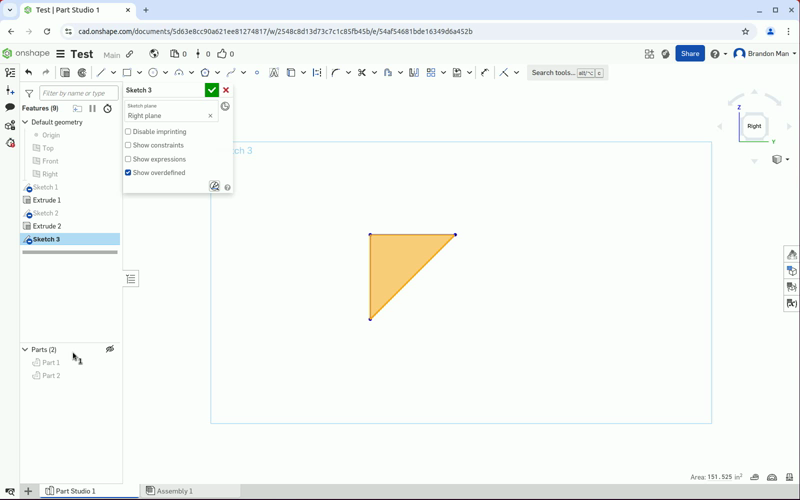
key(shift+y)
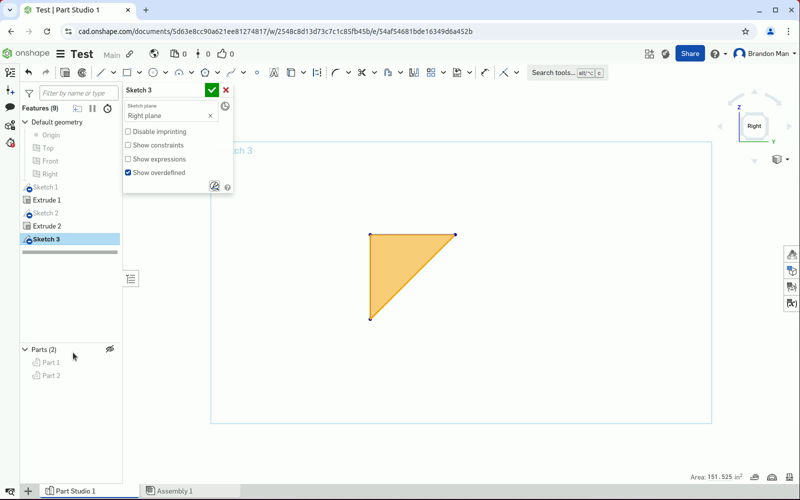
key(shift+e)
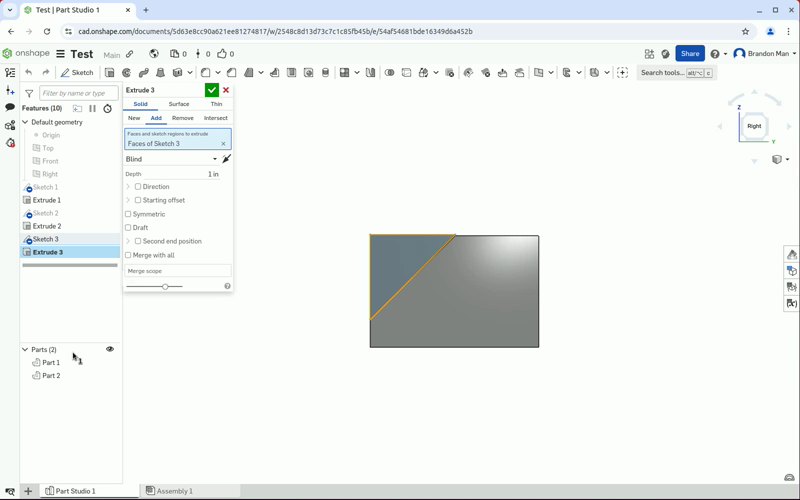
mouse_move(143, 106)
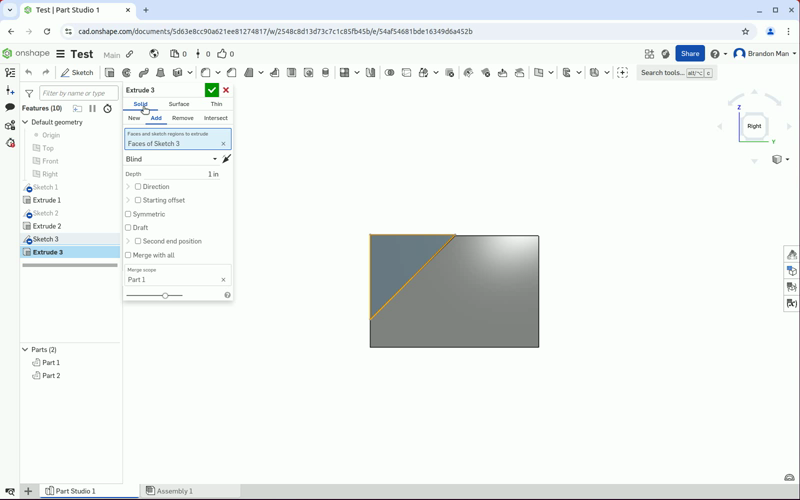
click(143, 106)
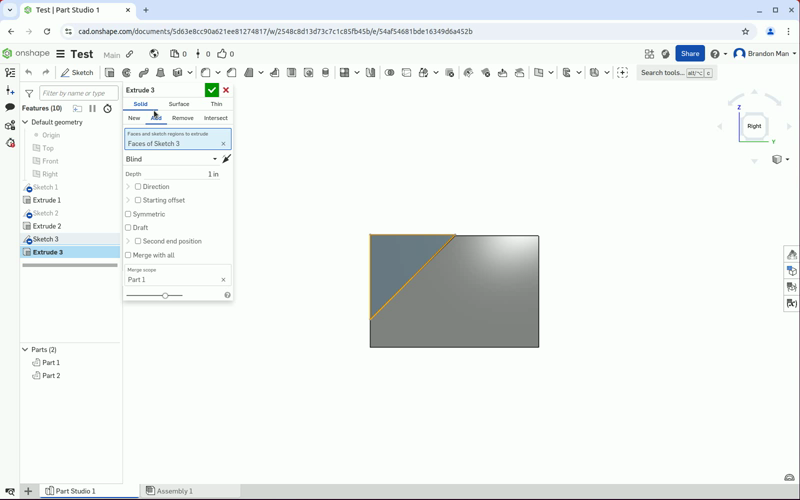
mouse_move(186, 120)
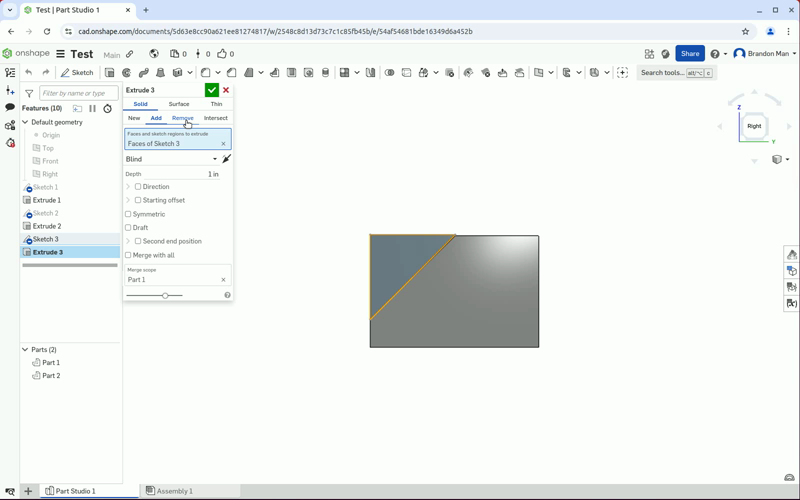
click(186, 120)
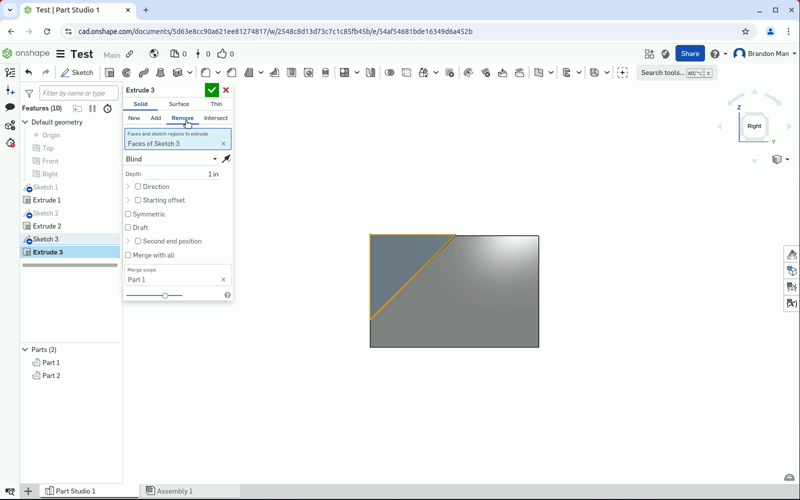
key(tab, 4)
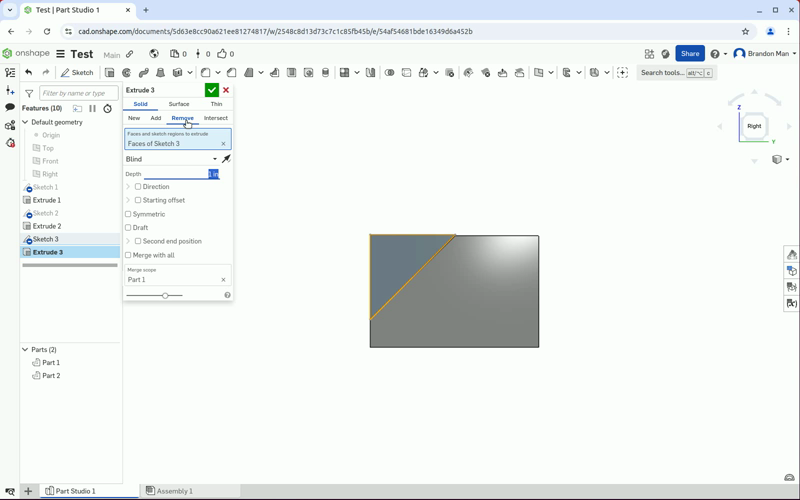
text(17.331)
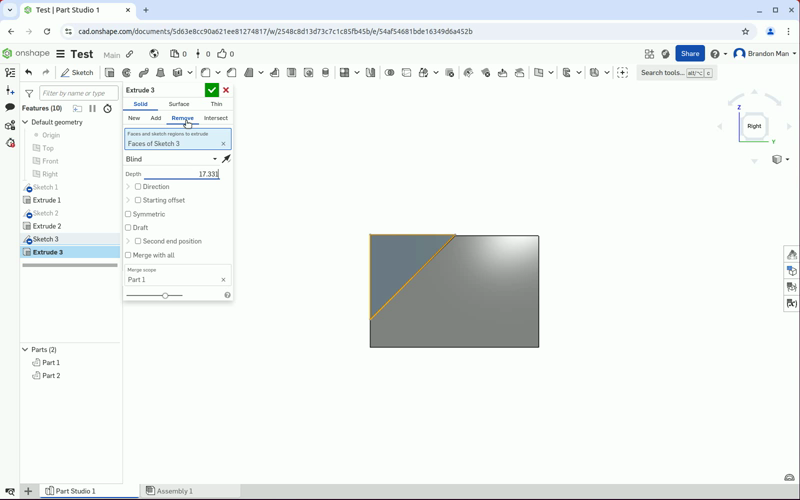
key(tab, 3)
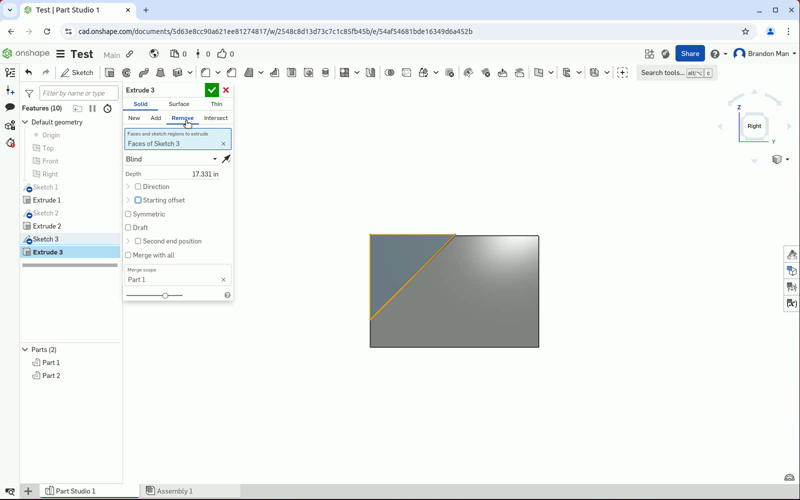
key(tab, 2)
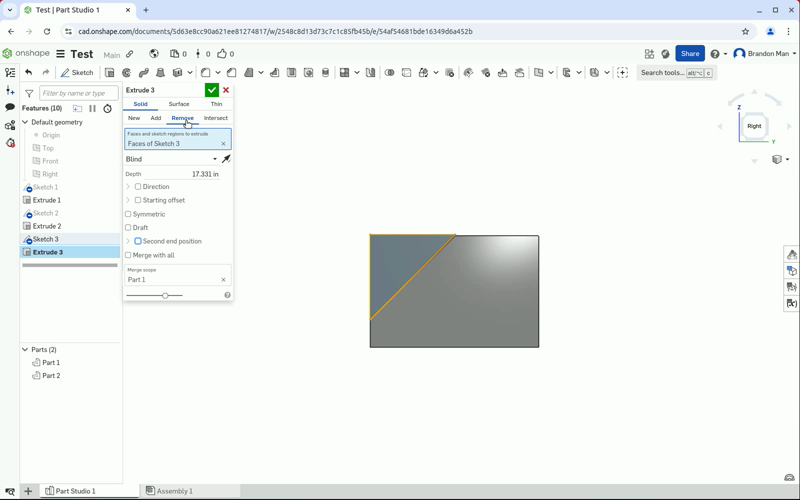
key(space)
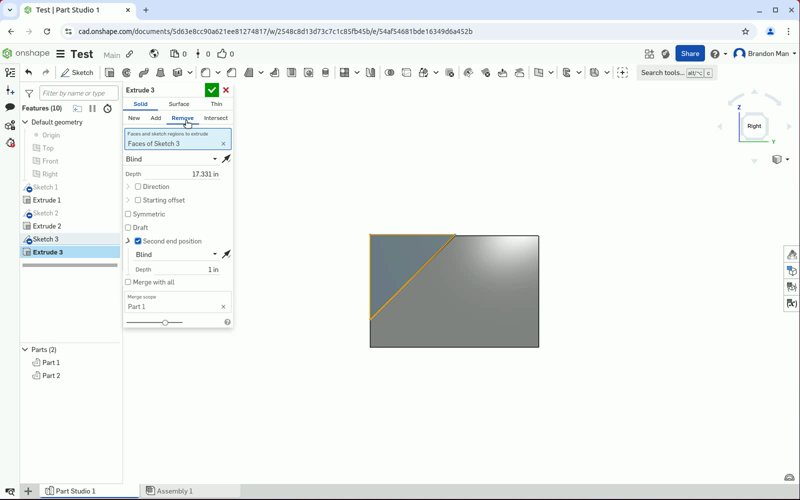
key(tab, 3)
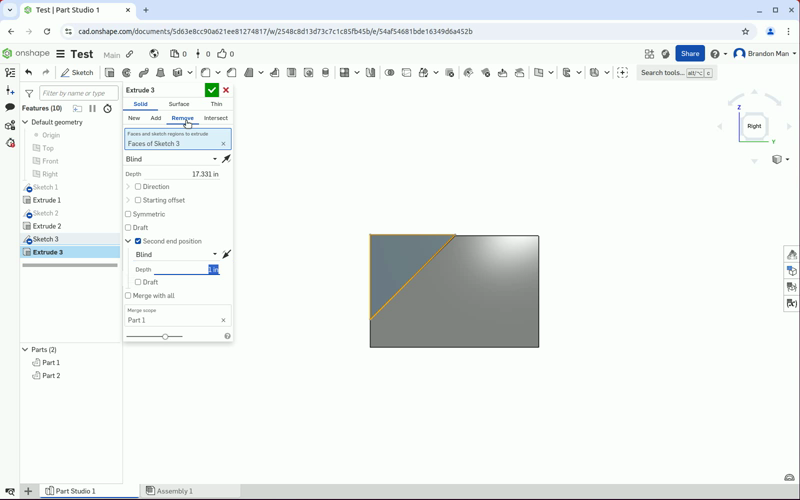
text(5.777)
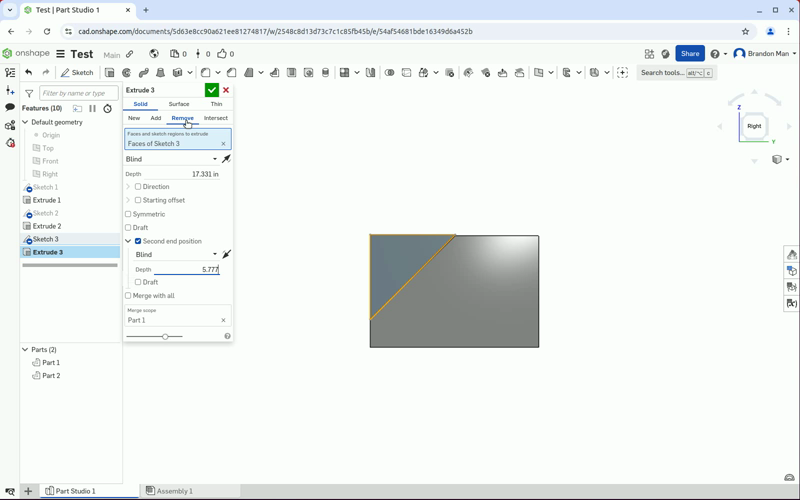
key(tab, 2)
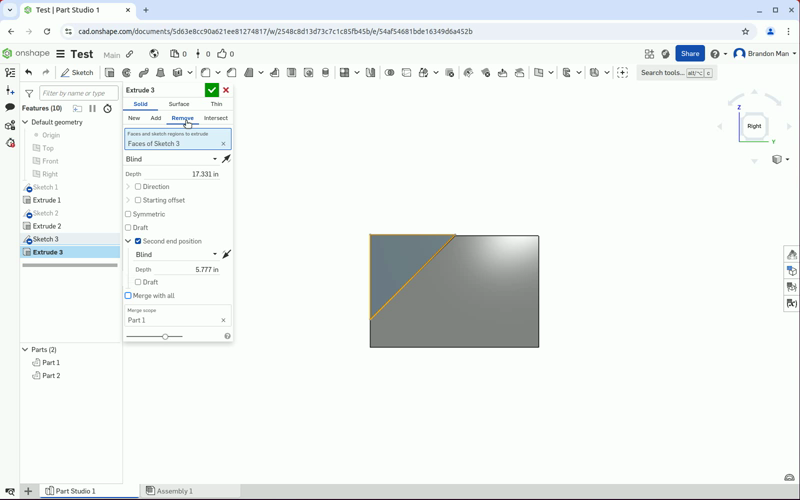
key(space)
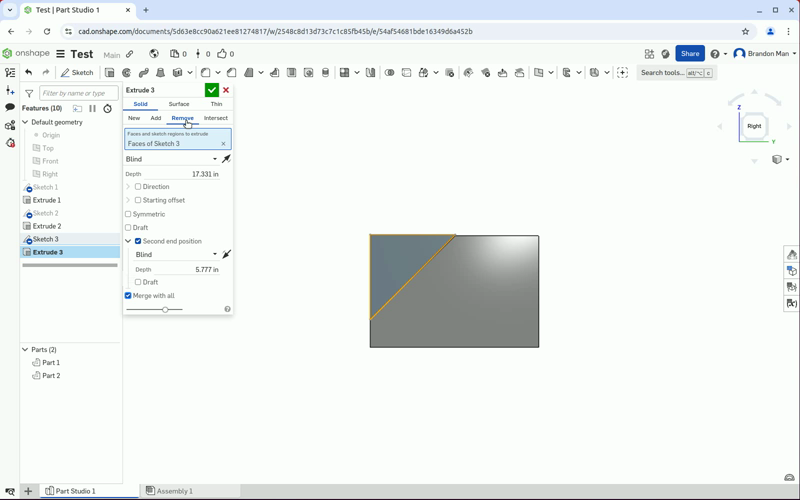
key(enter)
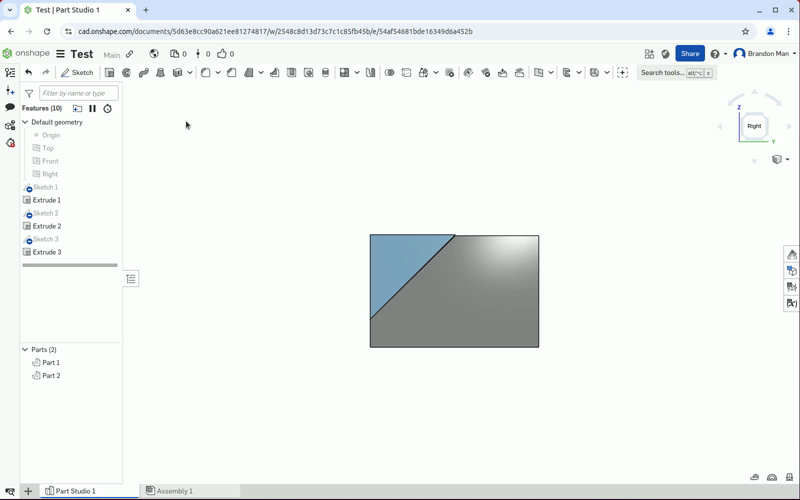
key(shift+h)
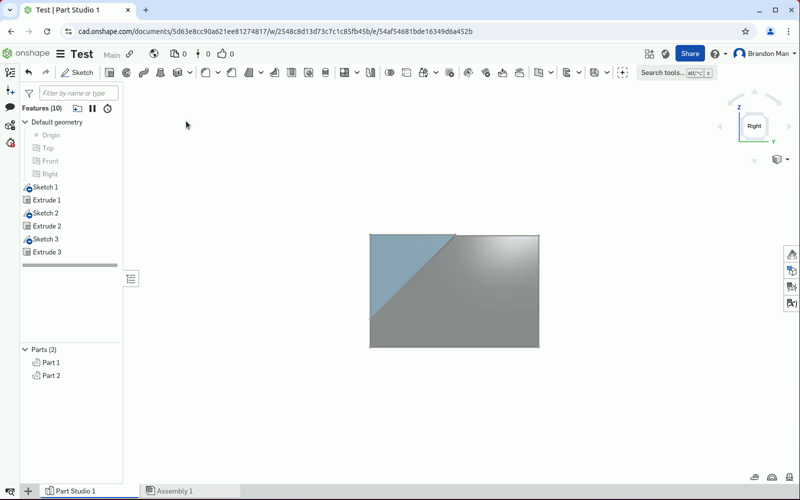
key(shift+h)
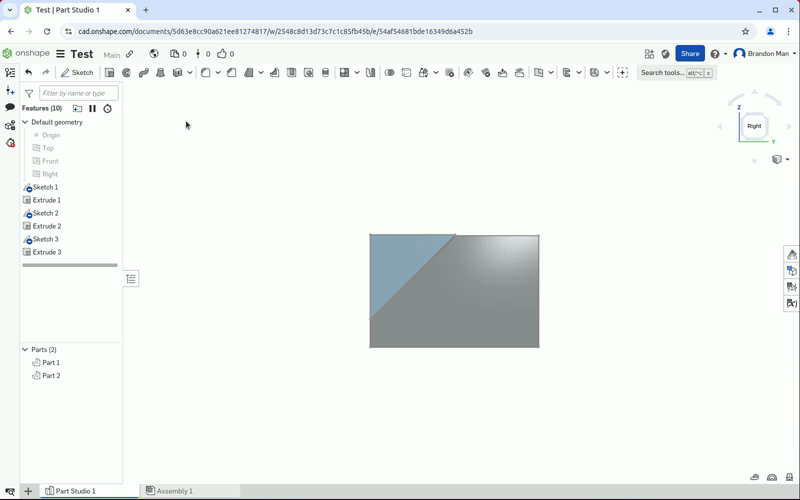
key(shift+7)
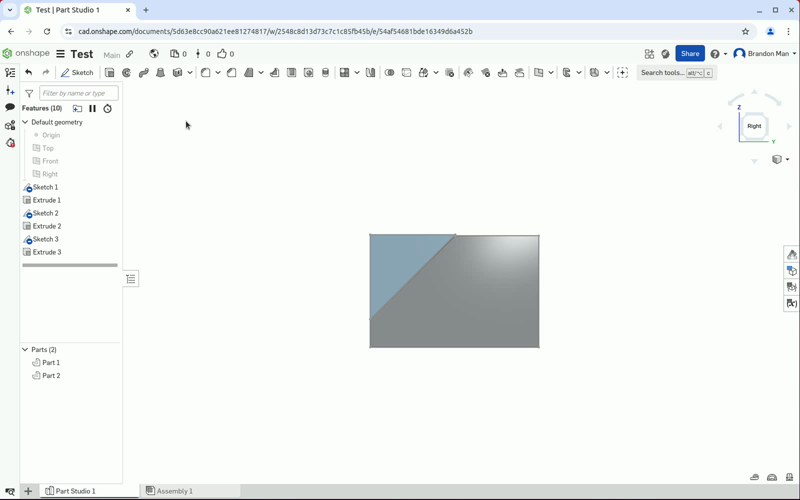
key(right, 2)
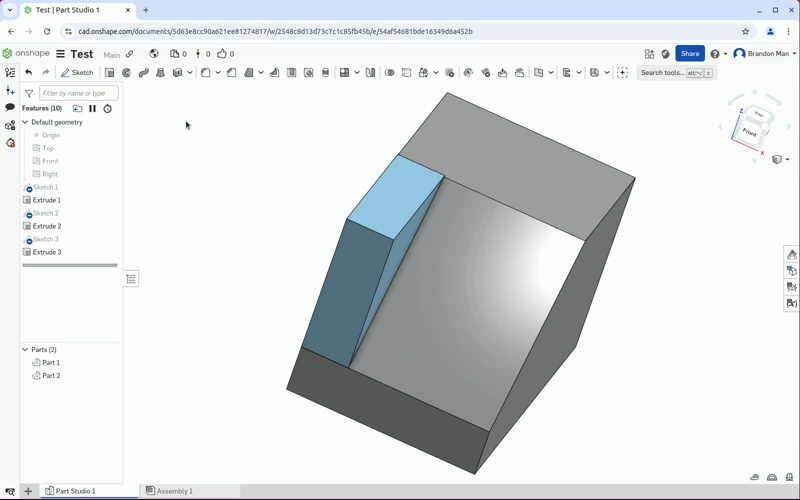
key(down, 2)
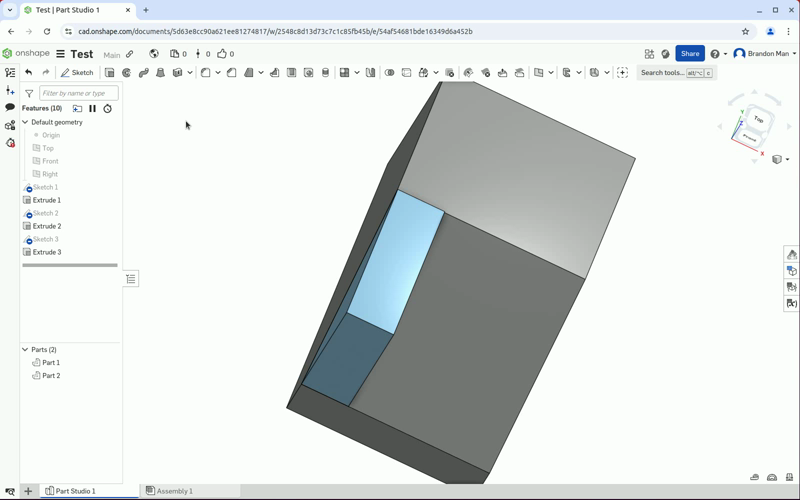
key(up, 2)
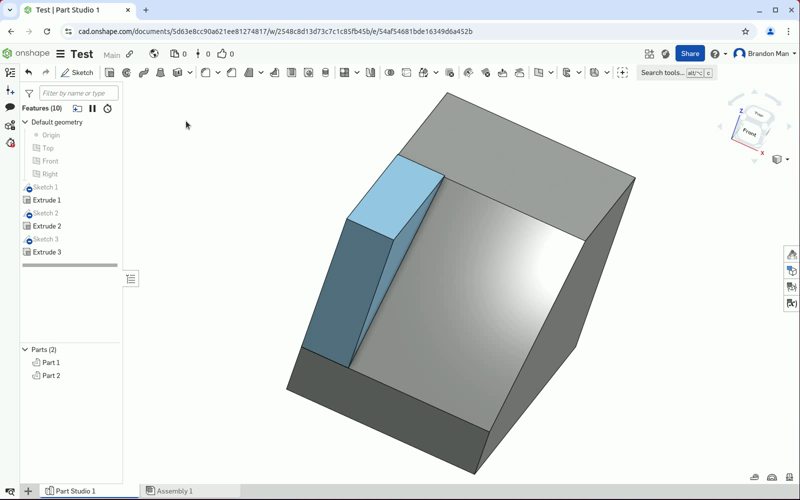
key(left, 2)
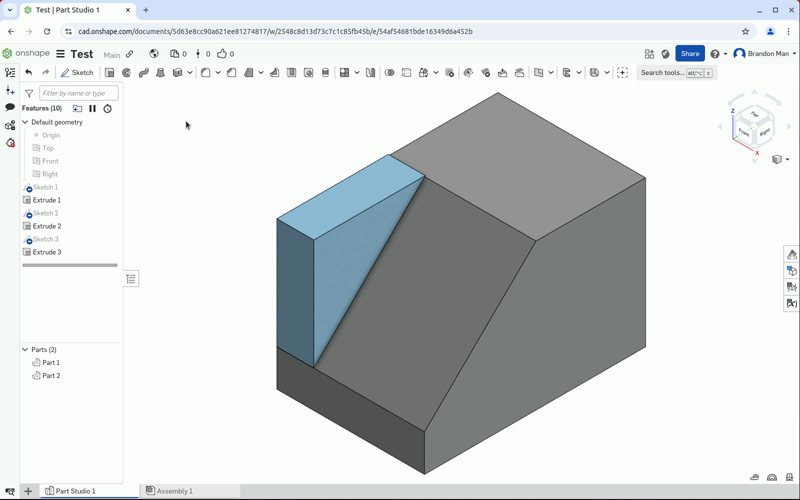
mouse_move(73, 189)
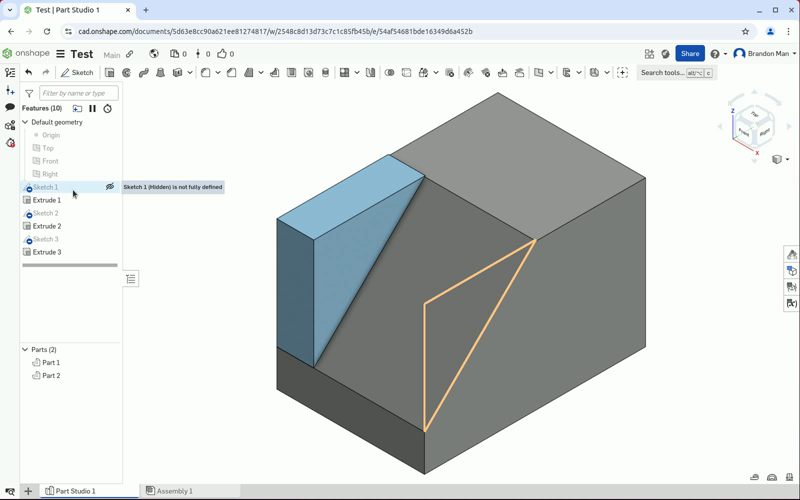
click(73, 189)